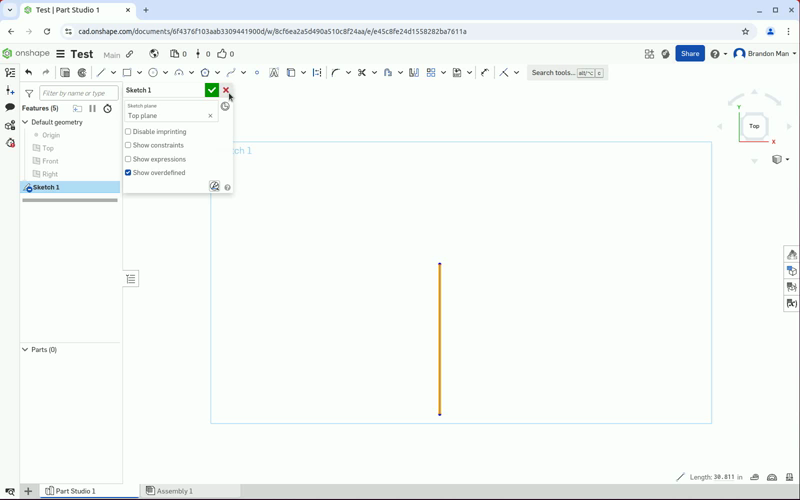
key(shift+h)
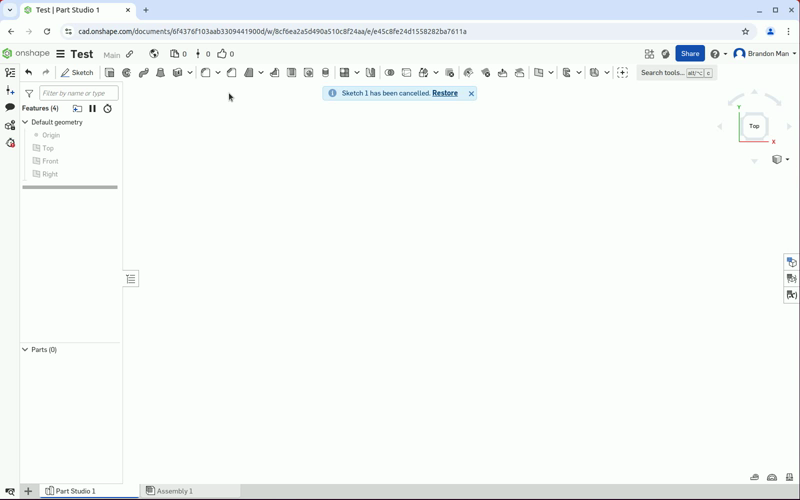
mouse_move(73, 352)
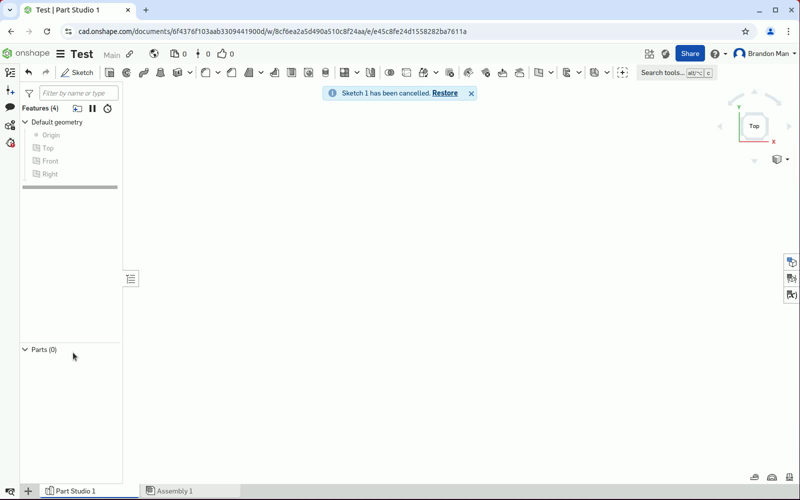
key(y)
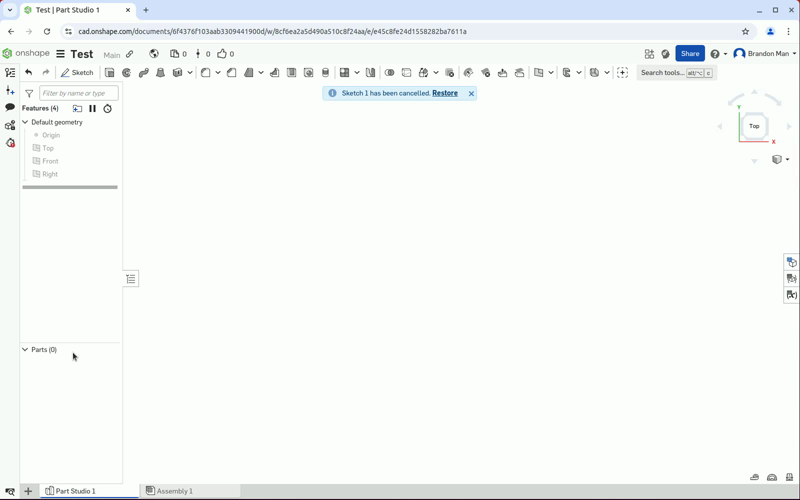
key(shift+p)
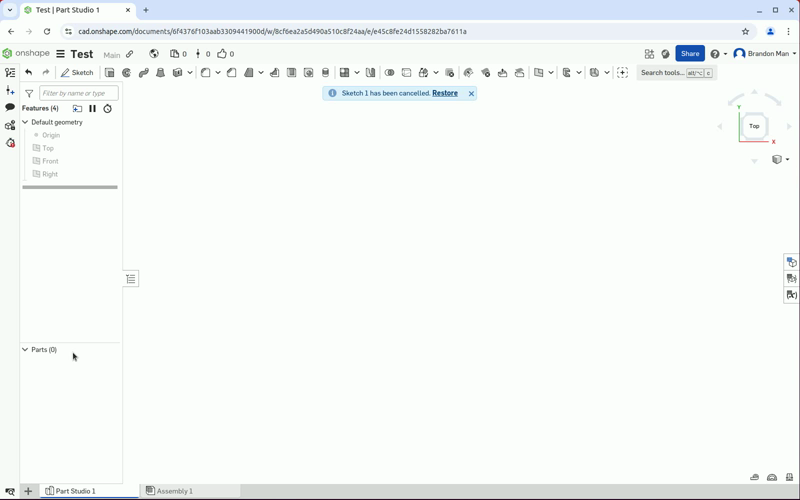
key(space)
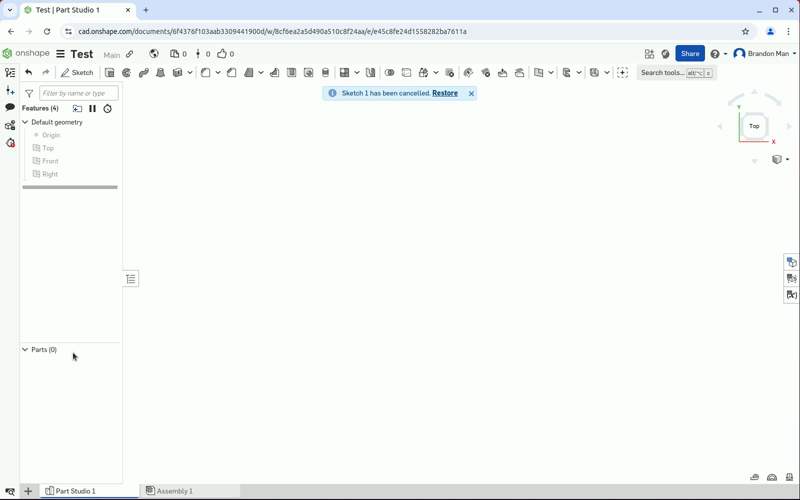
key_down(shift)
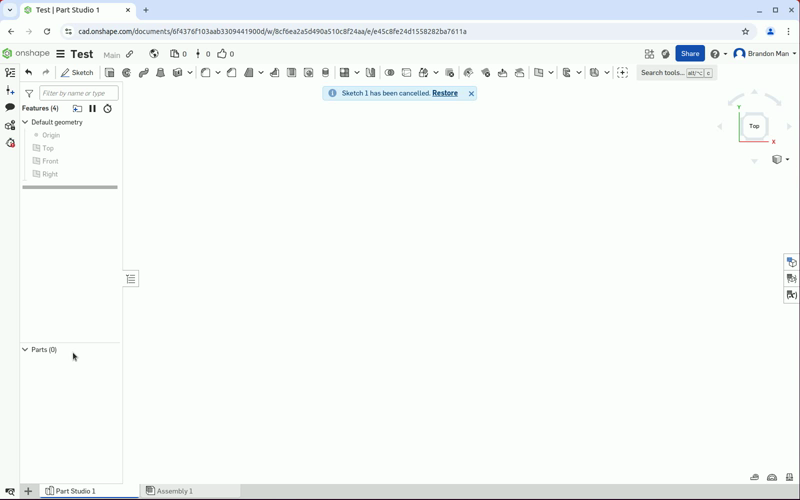
key(up)
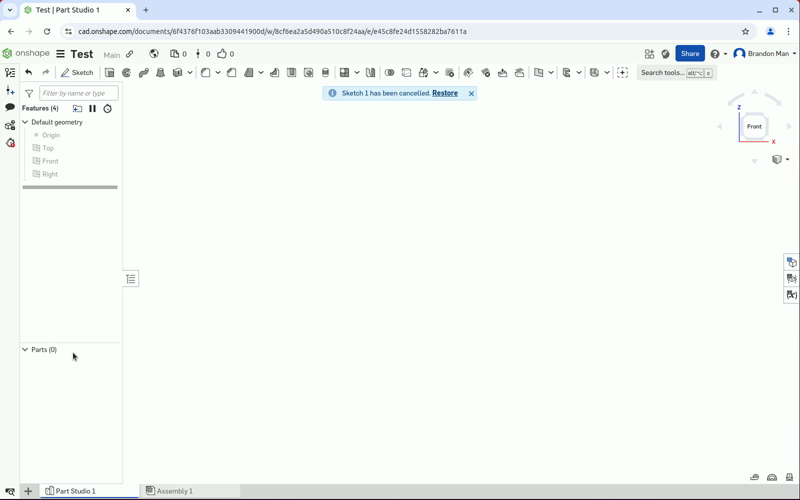
key_up(shift)
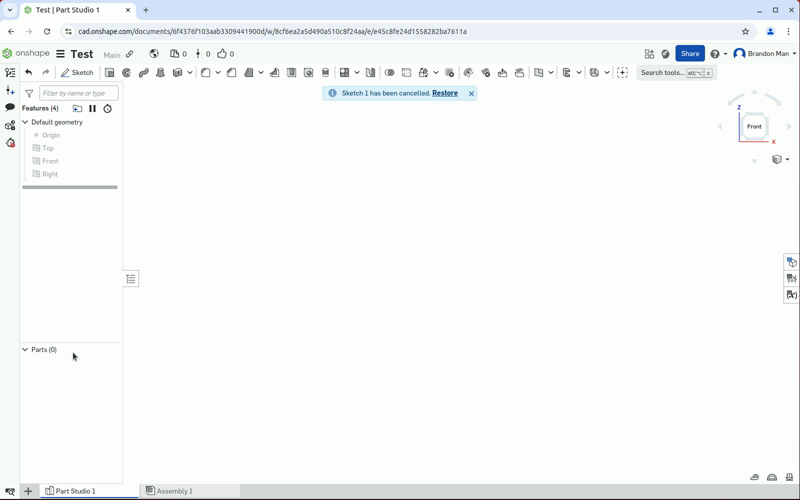
mouse_move(73, 352)
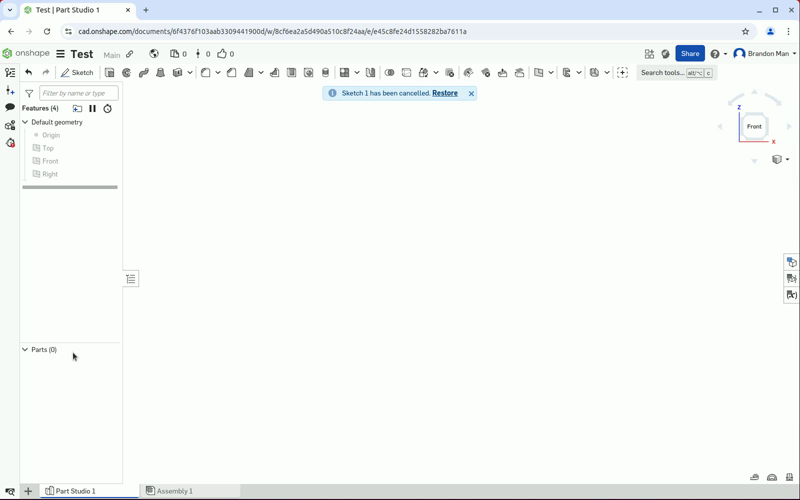
key(shift+y)
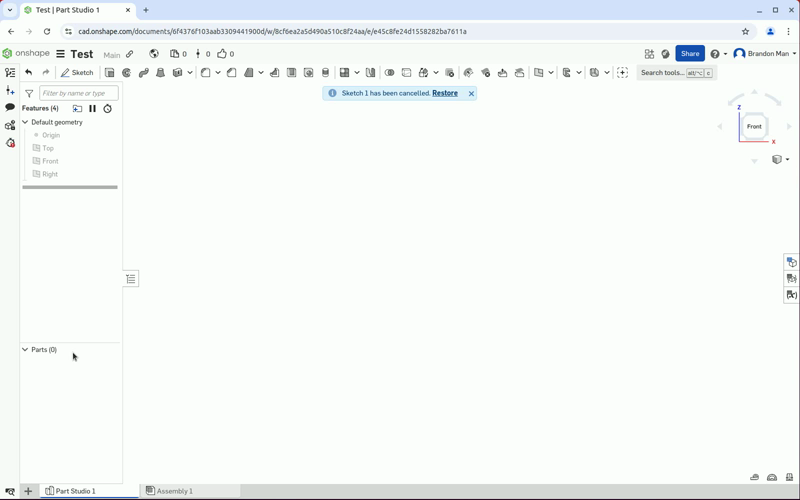
key(shift+s)
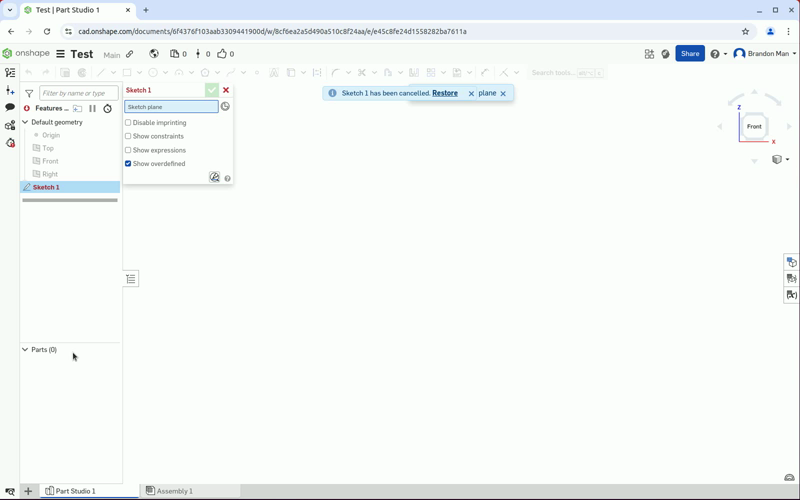
mouse_move(73, 163)
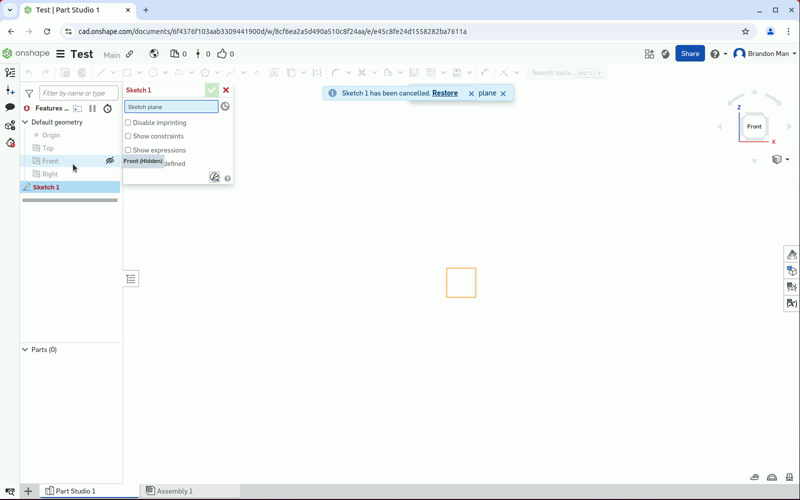
click(73, 163)
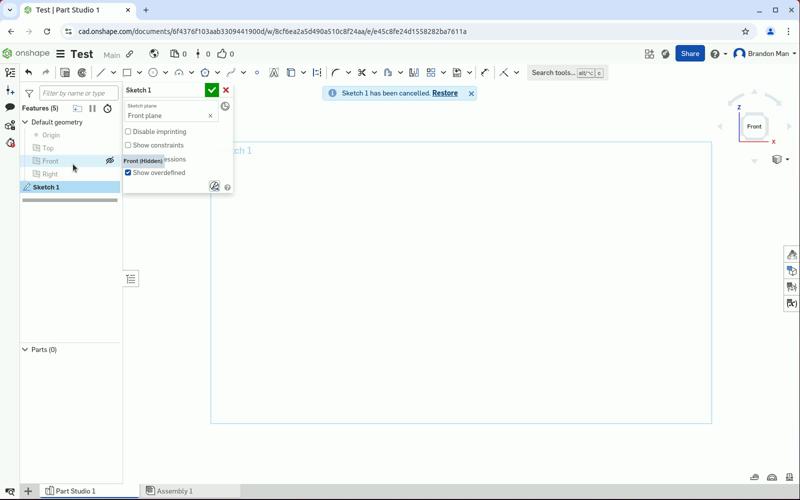
mouse_move(73, 352)
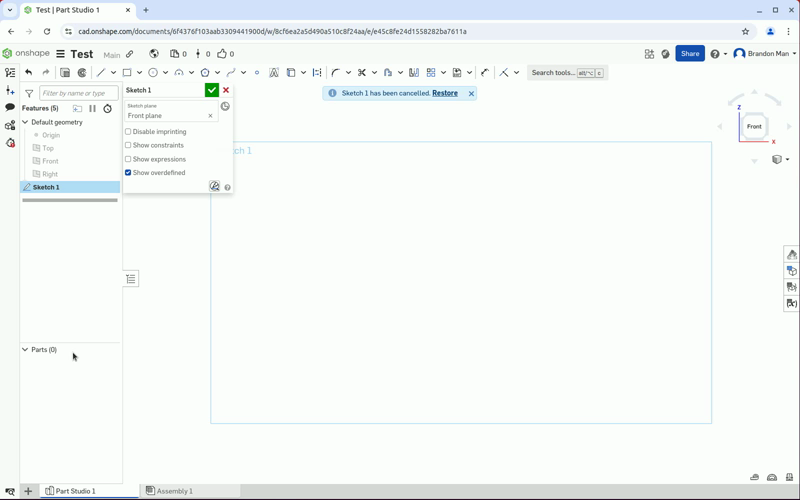
key(y)
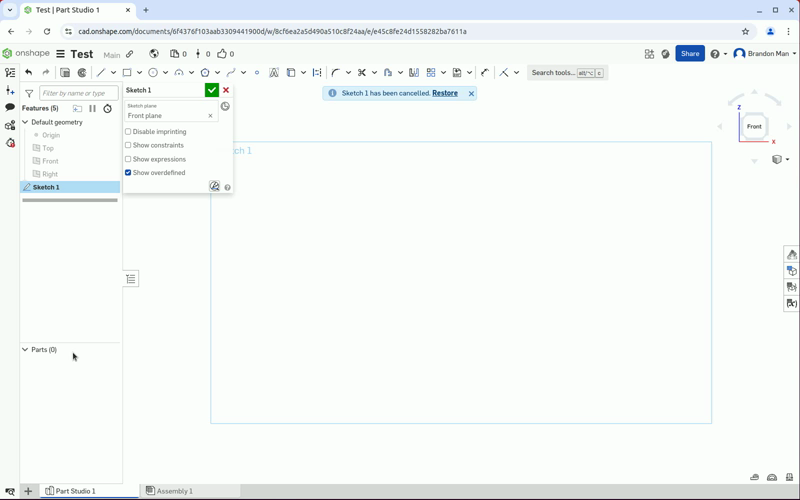
key(l)
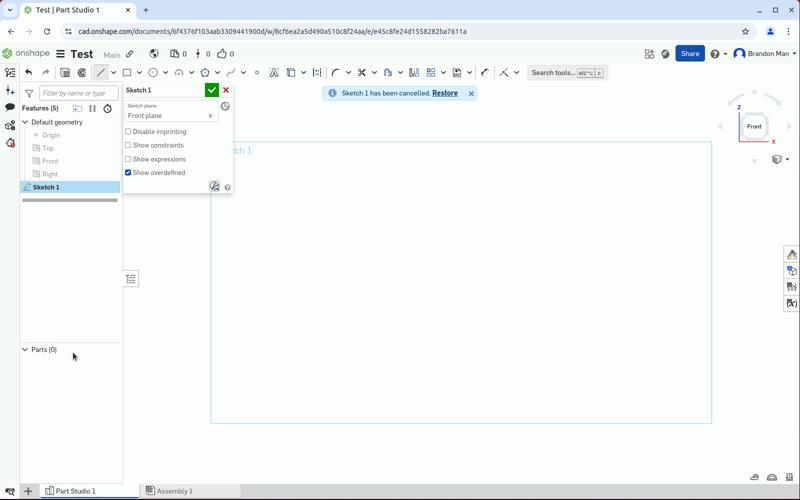
key_down(shift)
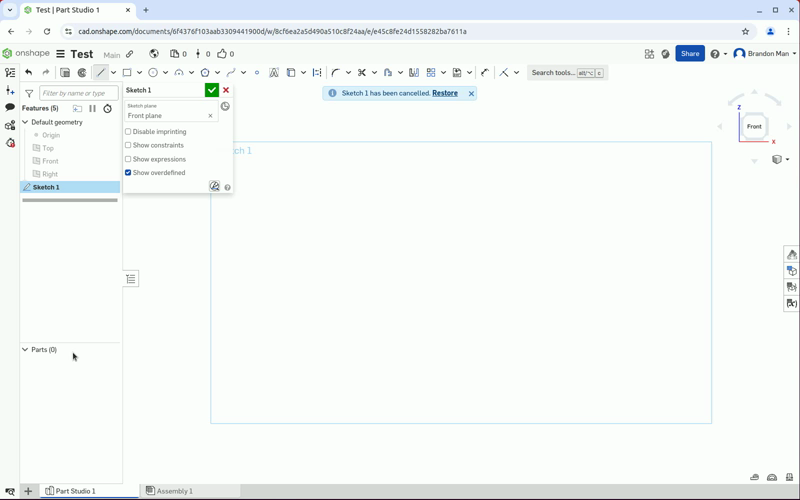
mouse_move(481, 339)
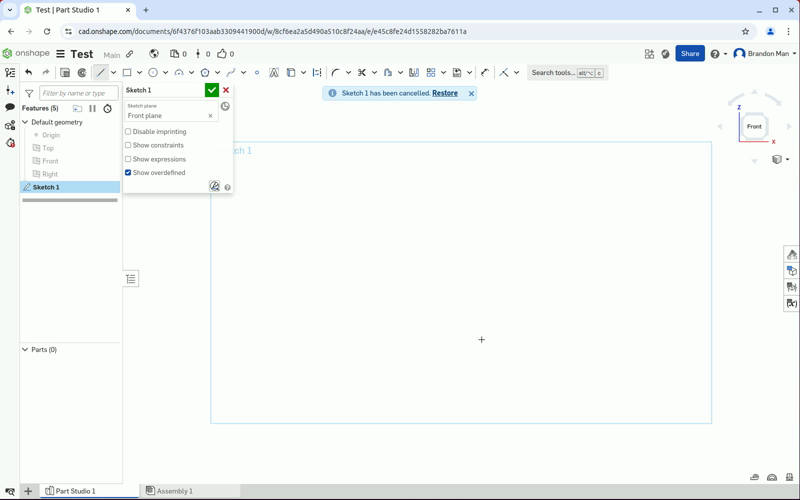
click(481, 339)
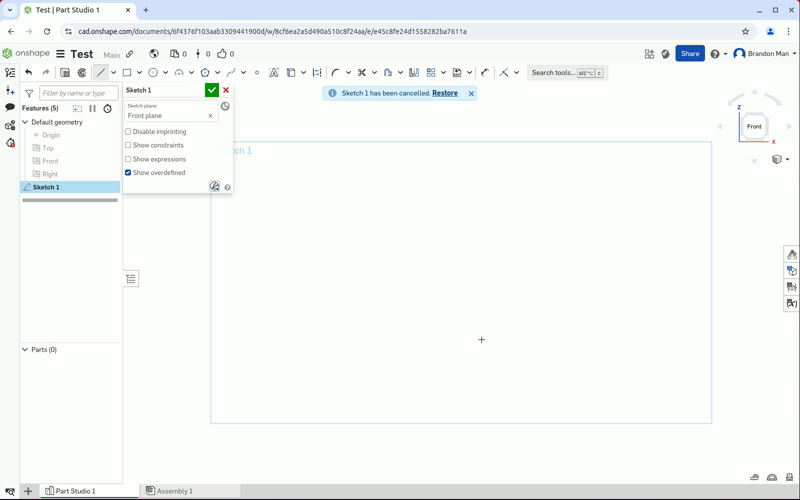
key_up(shift)
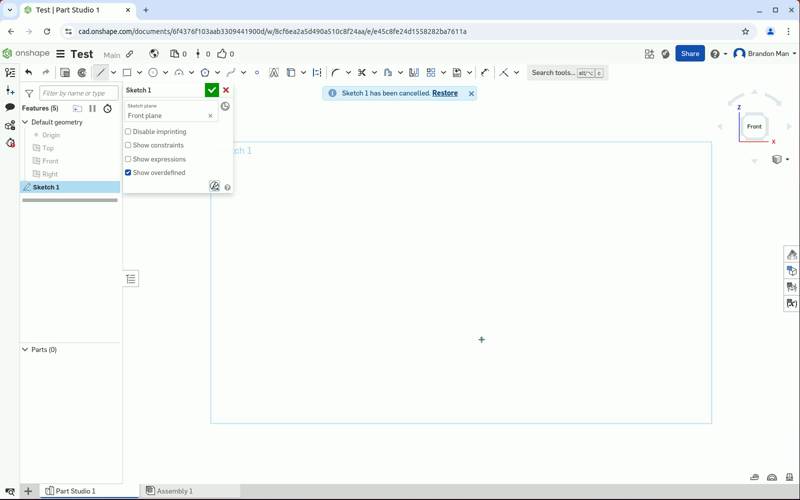
key_down(shift)
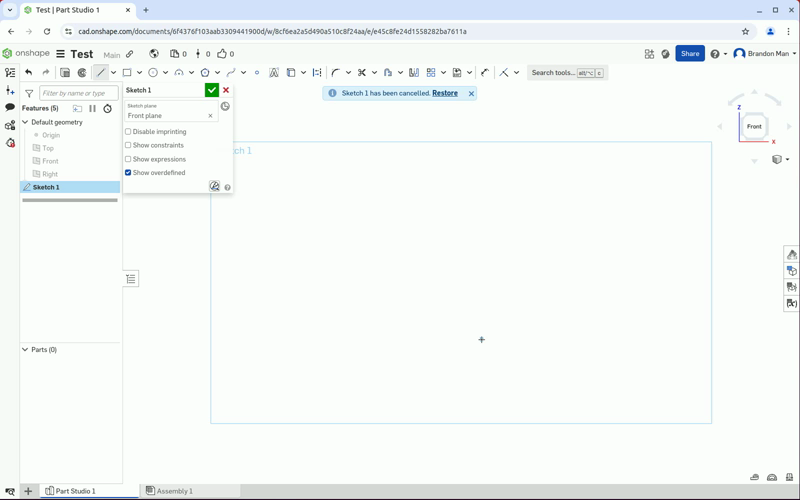
mouse_move(511, 339)
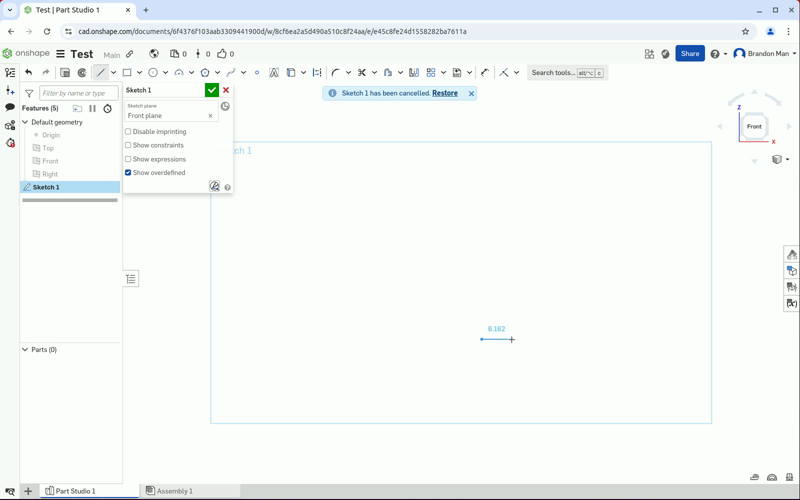
mouse_move(538, 339)
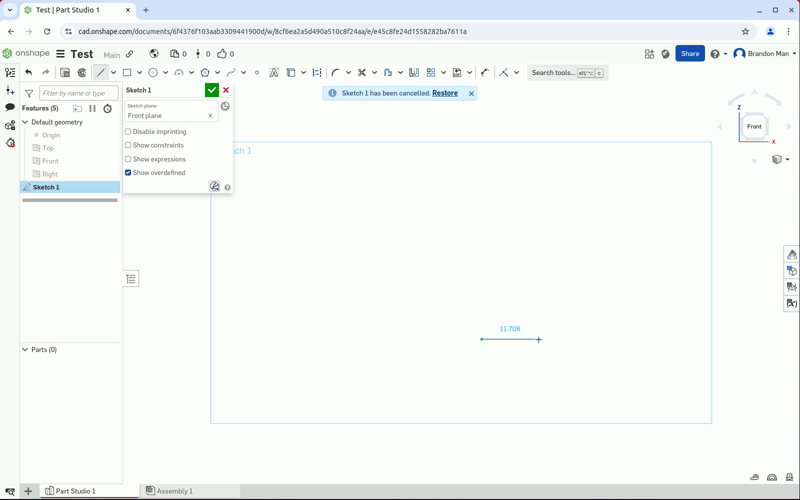
click(538, 339)
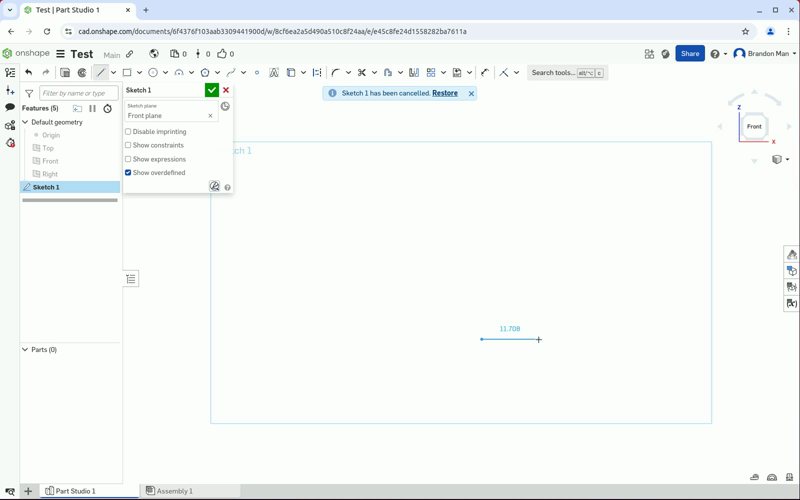
key_up(shift)
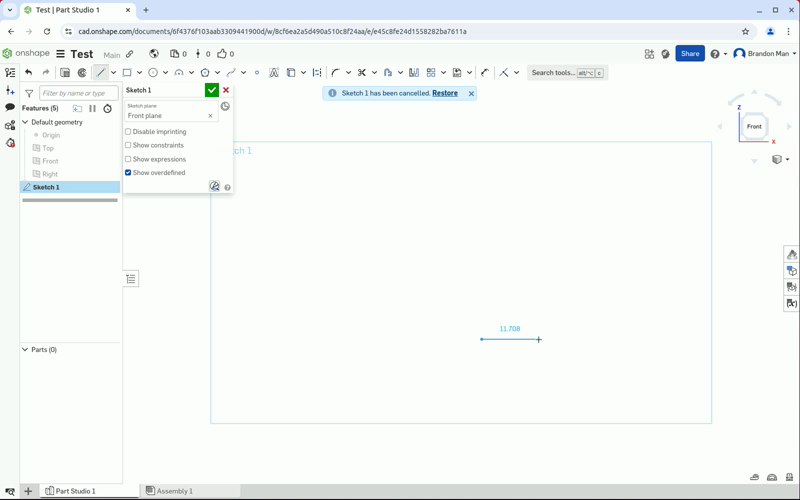
key_down(shift)
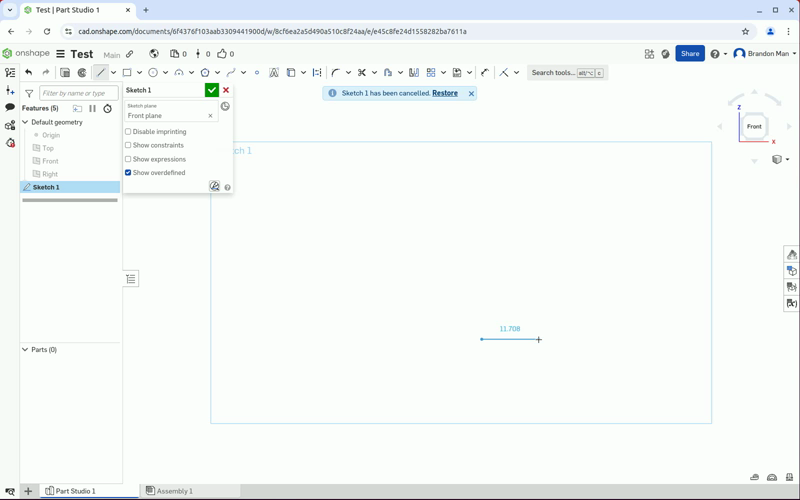
mouse_move(568, 339)
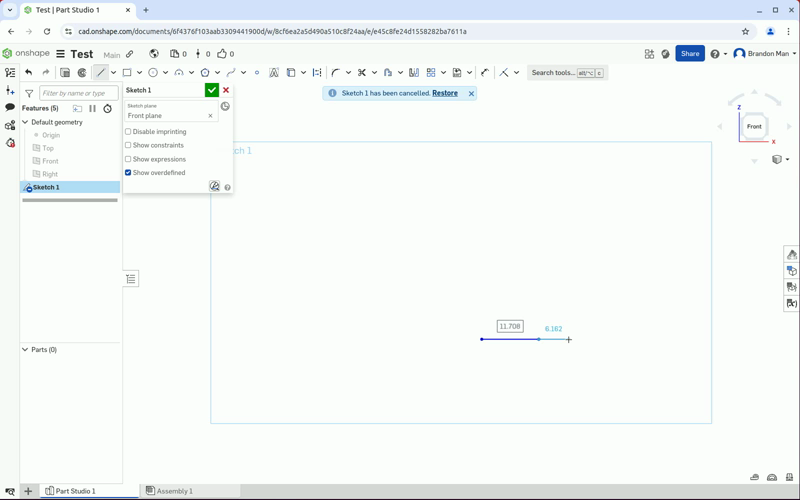
mouse_move(538, 282)
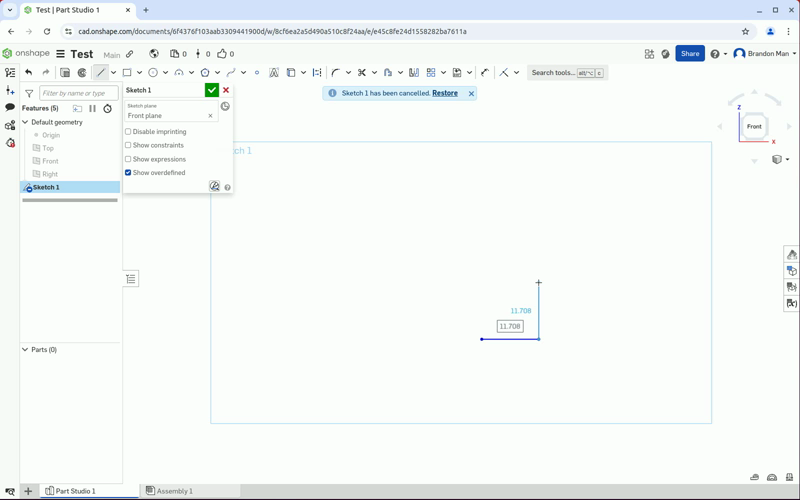
click(538, 282)
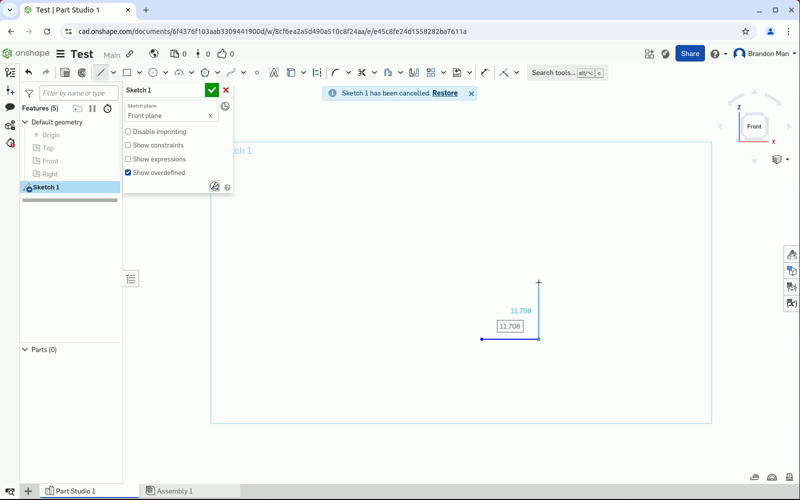
key_up(shift)
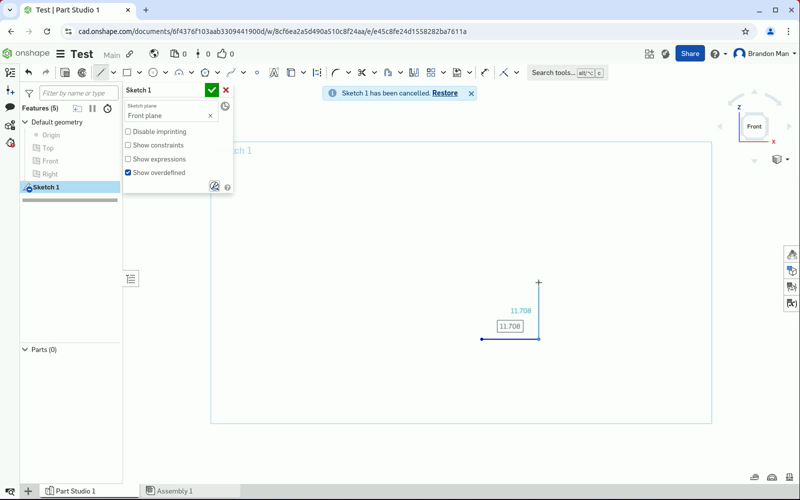
key_down(shift)
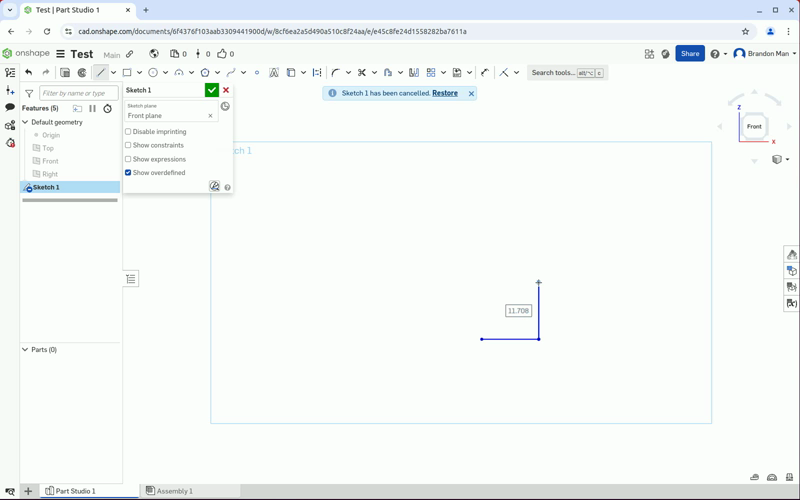
mouse_move(568, 282)
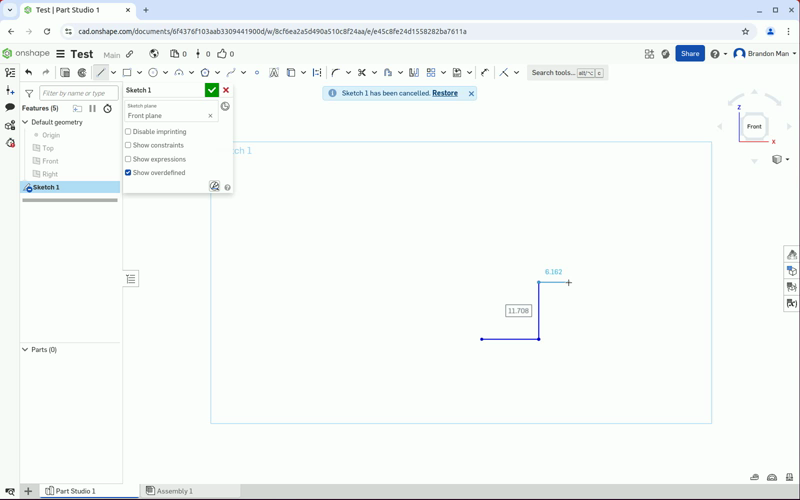
mouse_move(481, 282)
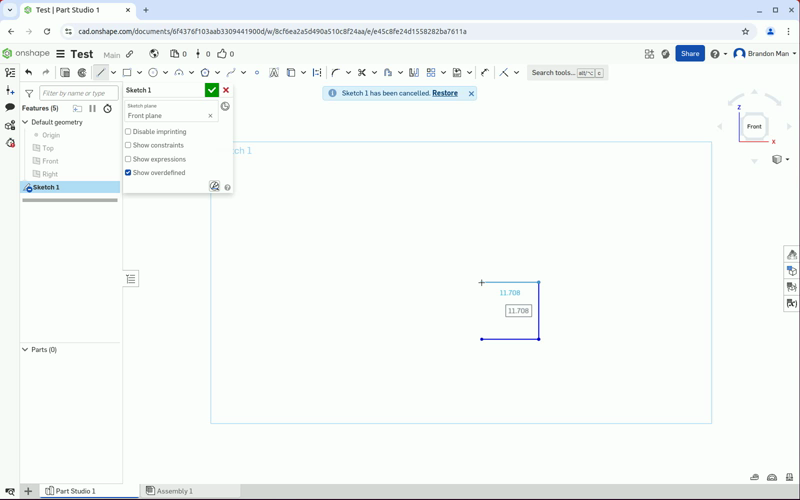
click(481, 282)
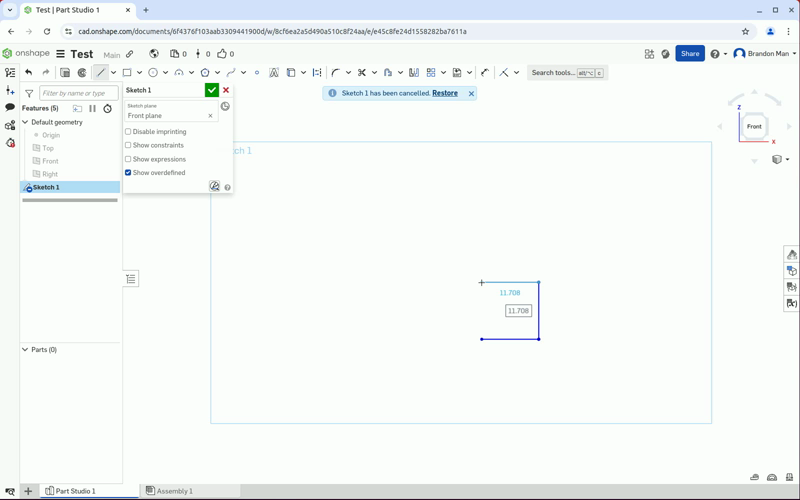
key_up(shift)
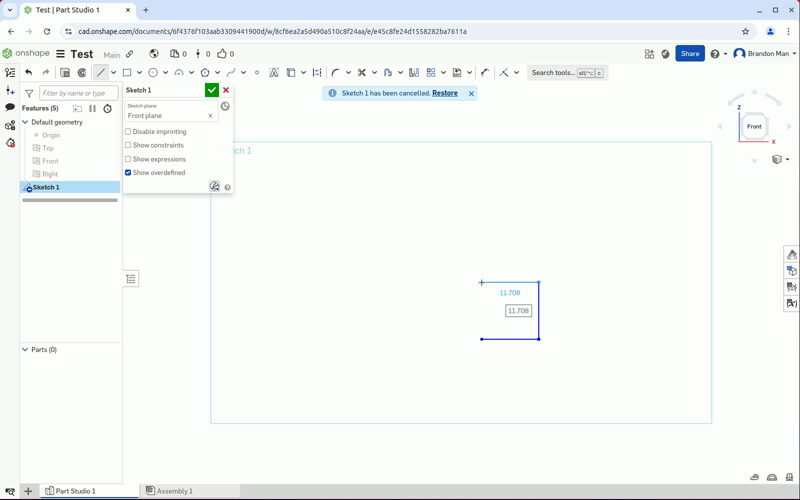
mouse_move(511, 282)
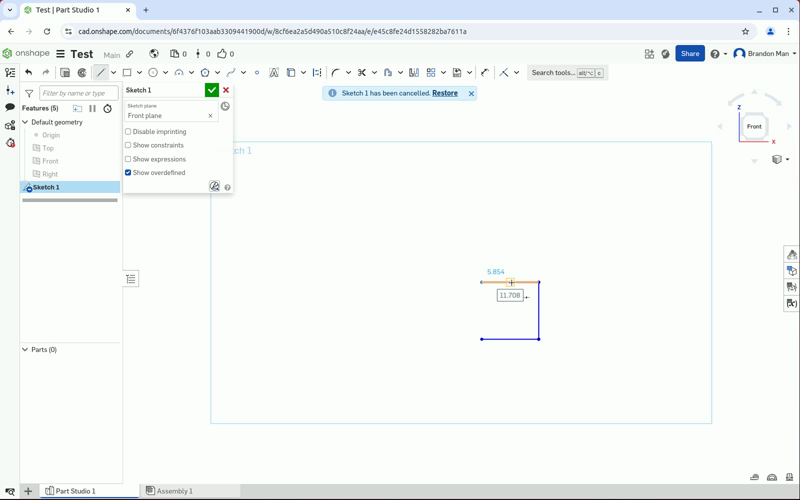
key_down(shift)
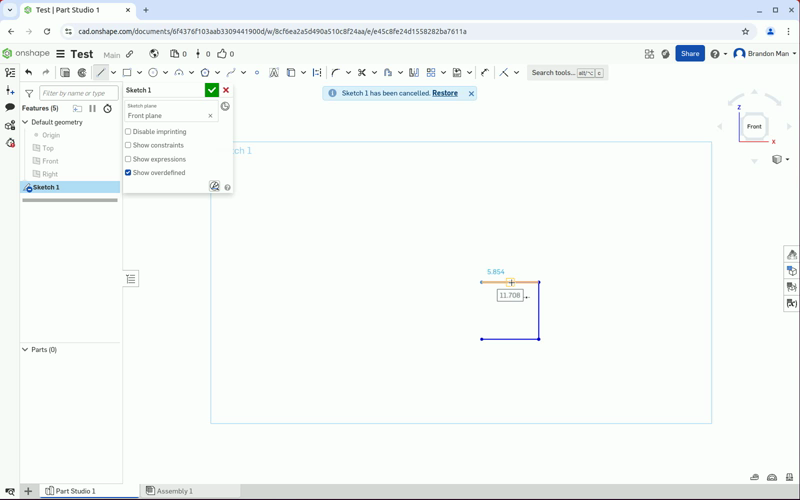
mouse_move(481, 339)
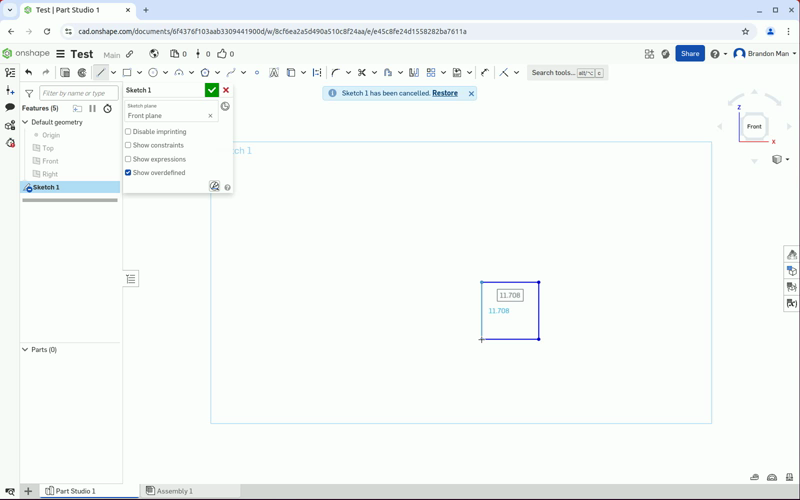
key_up(shift)
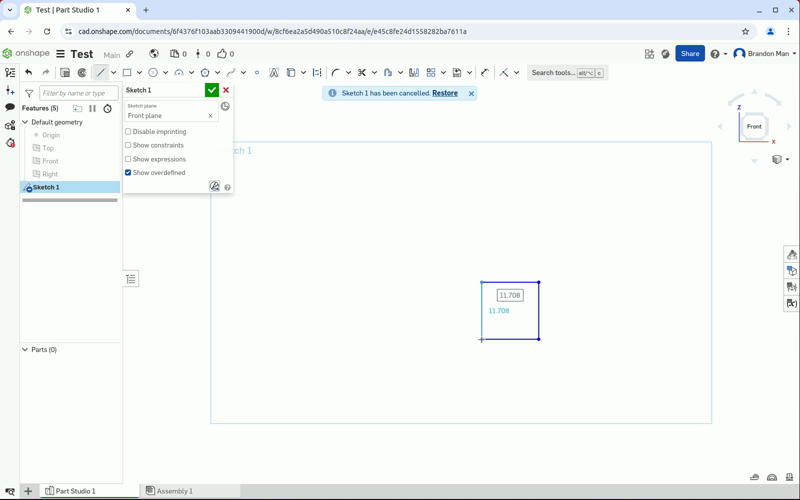
click(481, 339)
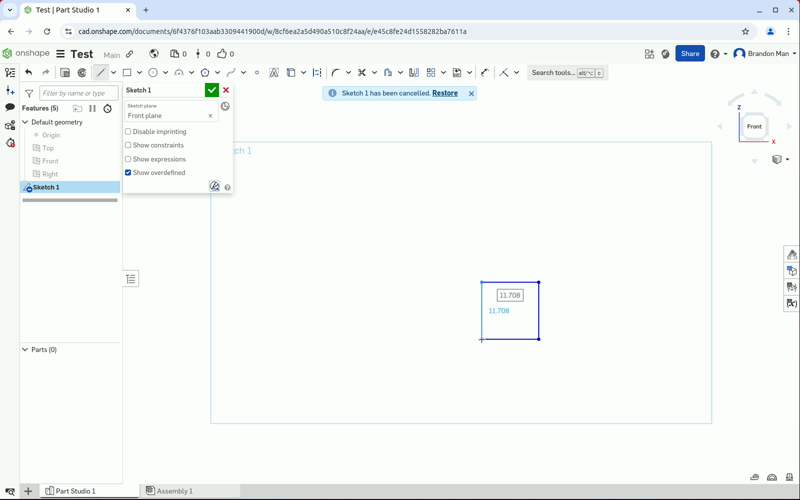
key(esc)
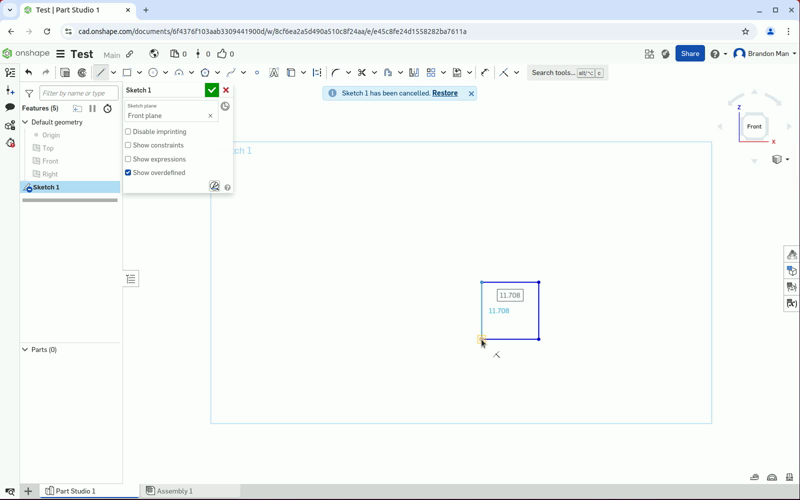
mouse_move(524, 319)
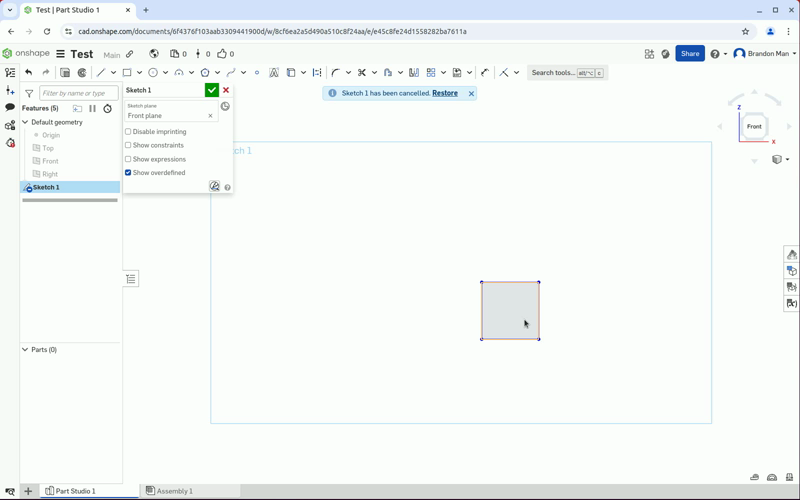
click(524, 319)
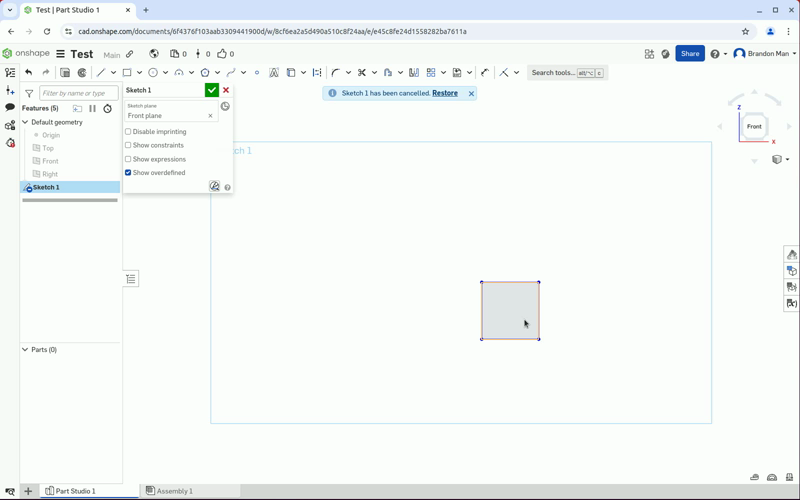
mouse_move(73, 352)
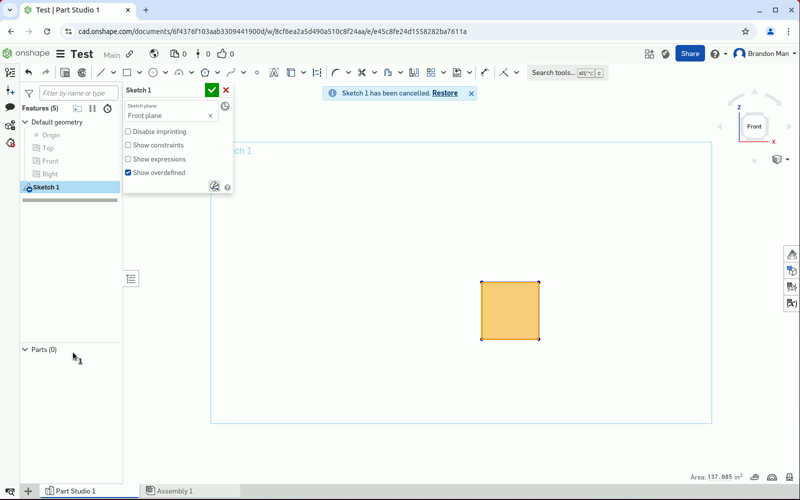
key(shift+y)
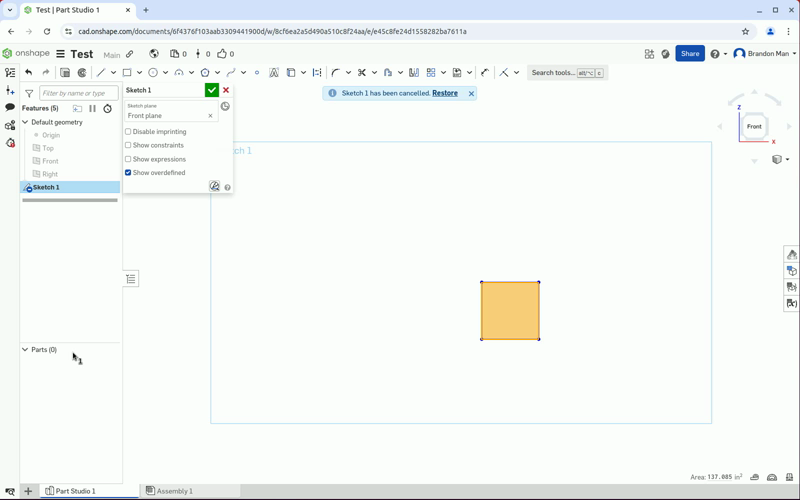
key(shift+e)
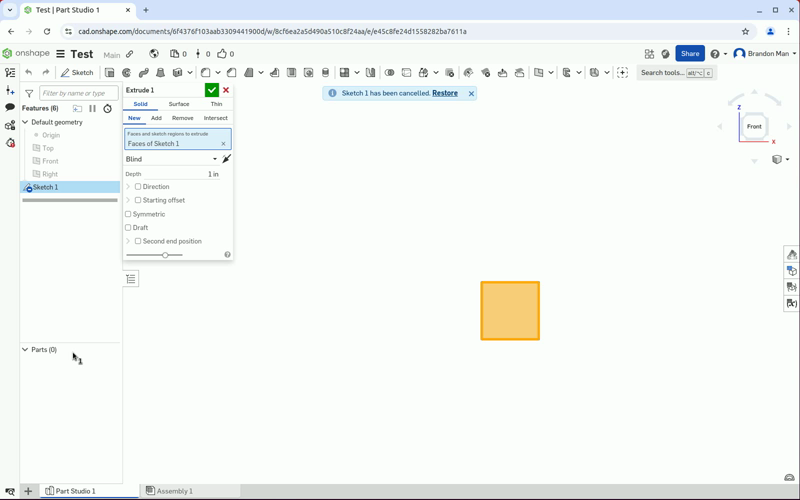
mouse_move(143, 106)
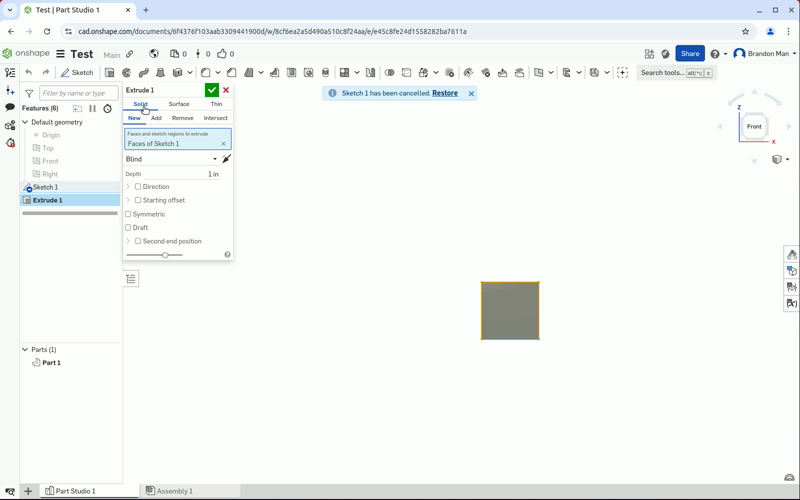
click(143, 106)
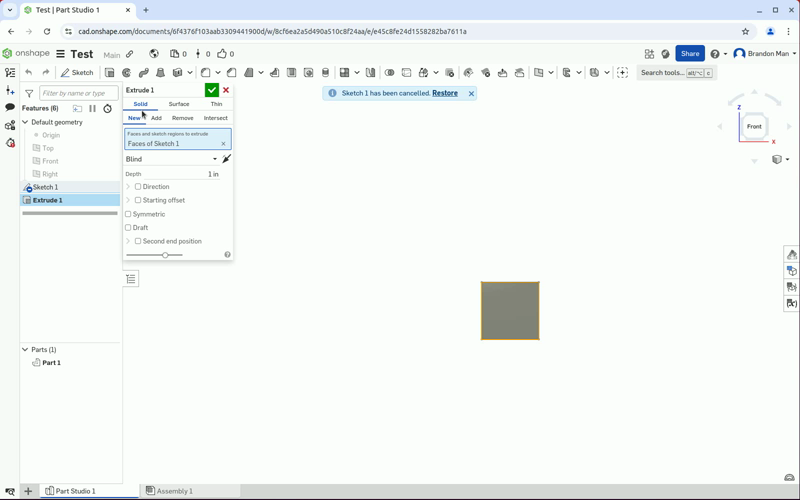
mouse_move(137, 120)
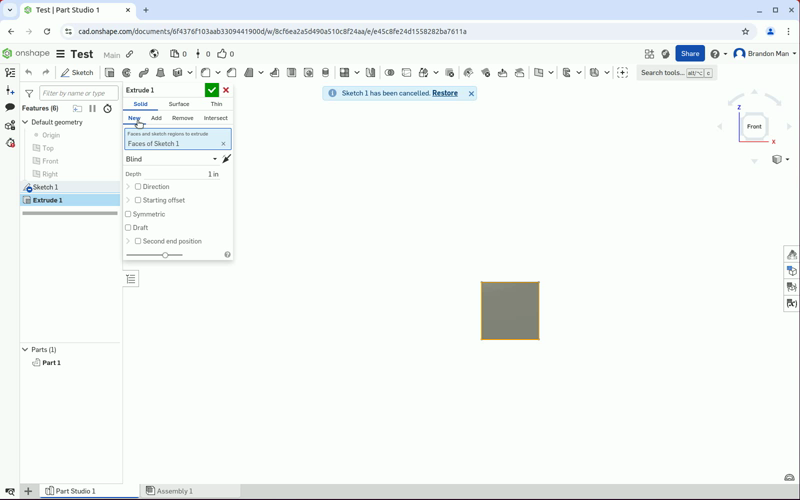
click(137, 120)
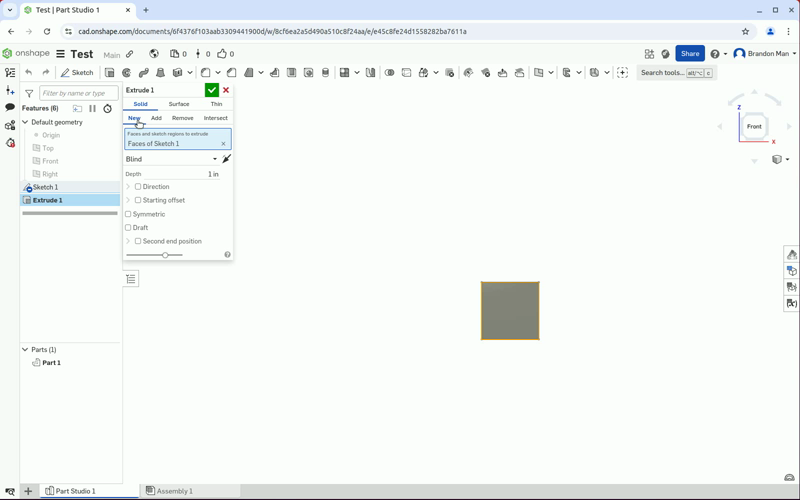
key(tab, 4)
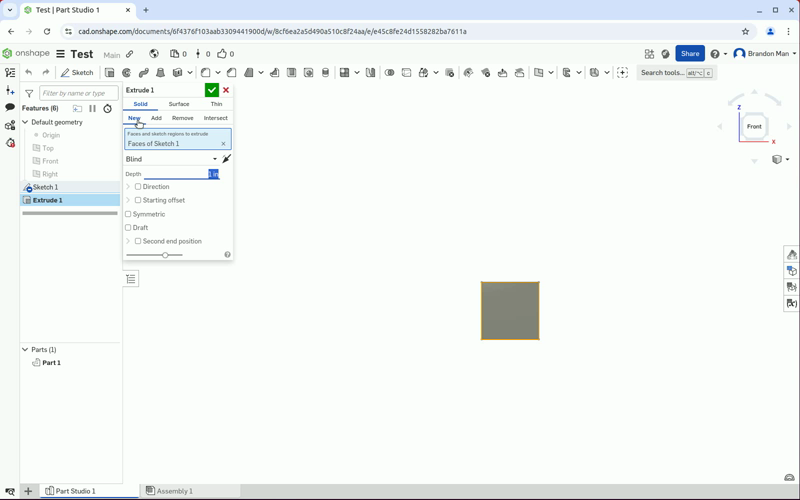
text(11.554)
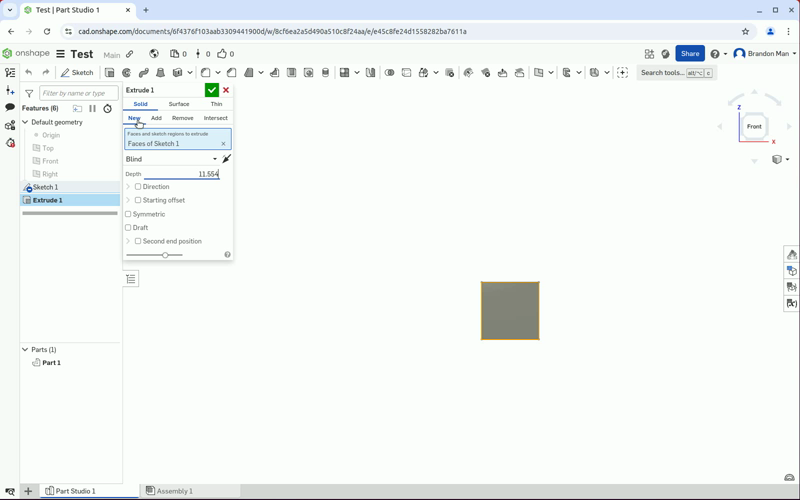
key(enter)
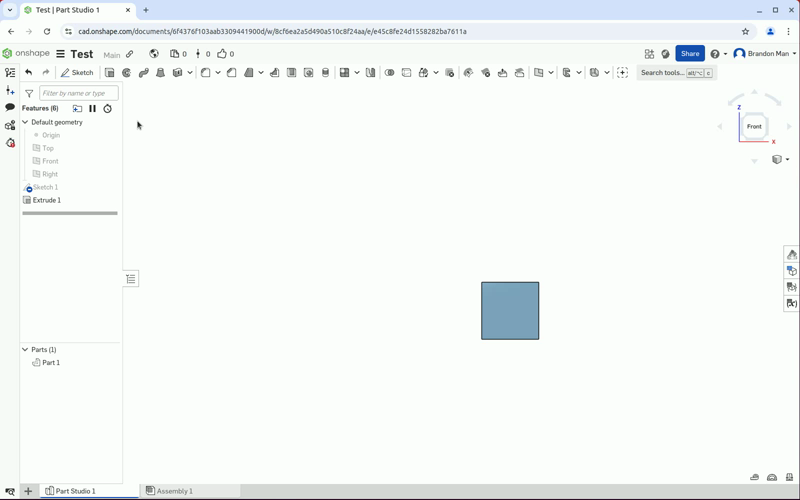
key(shift+h)
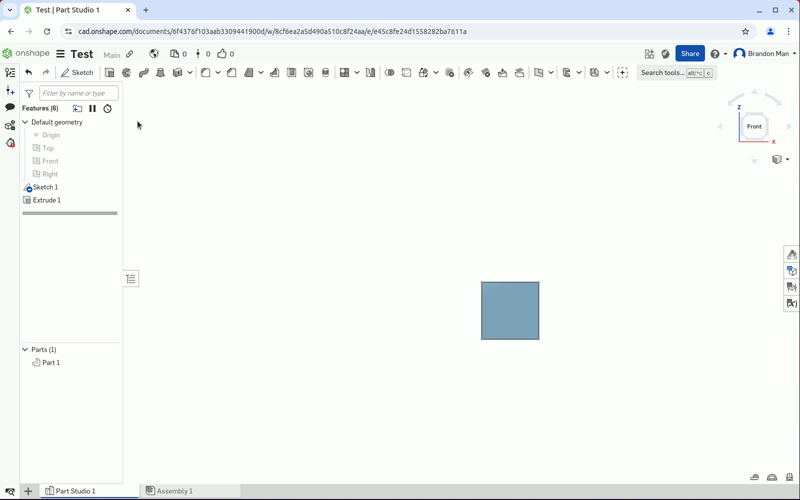
key(shift+h)
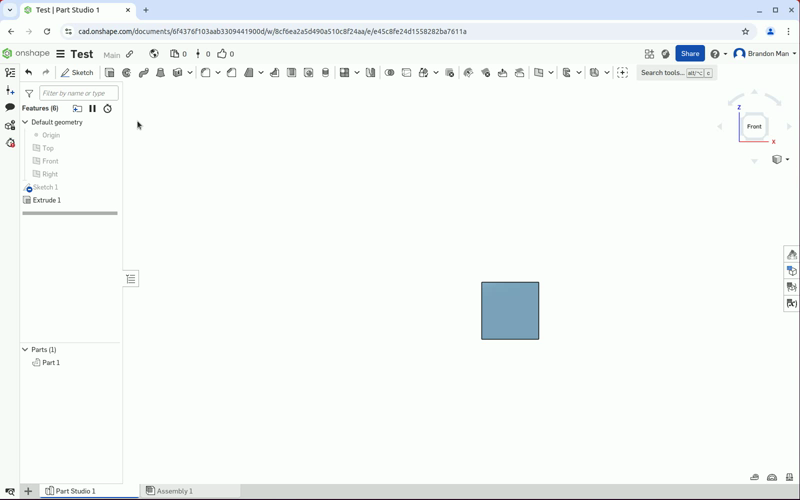
mouse_move(73, 189)
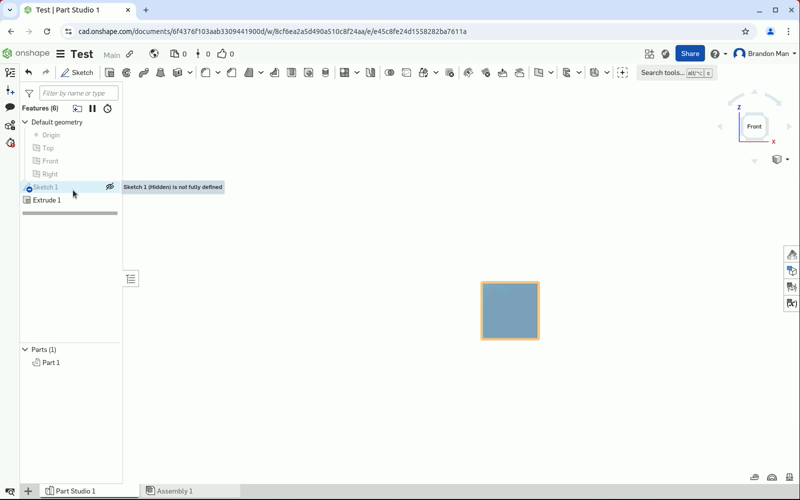
click(73, 189)
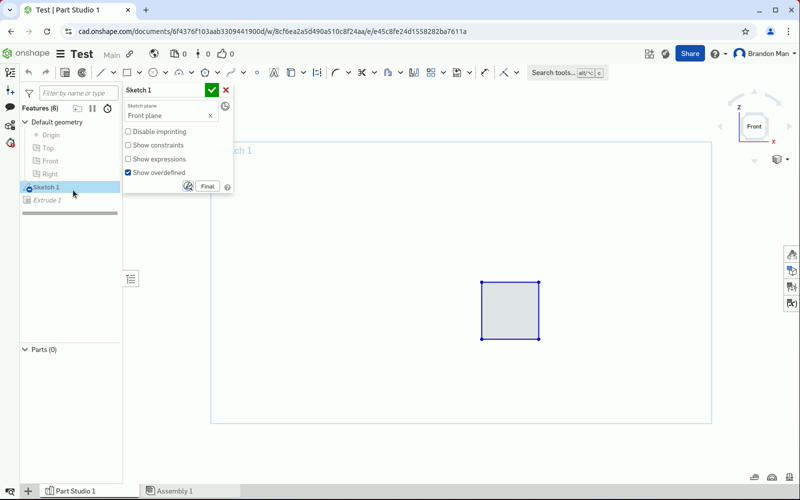
mouse_move(229, 92)
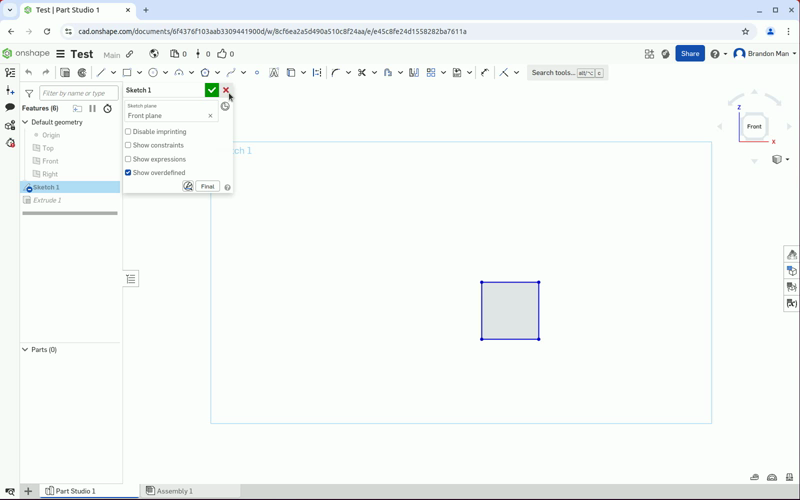
click(229, 92)
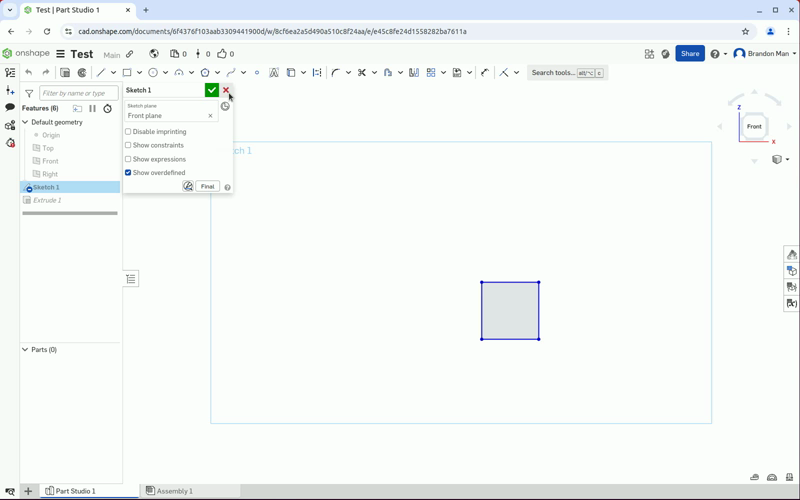
key(shift+s)
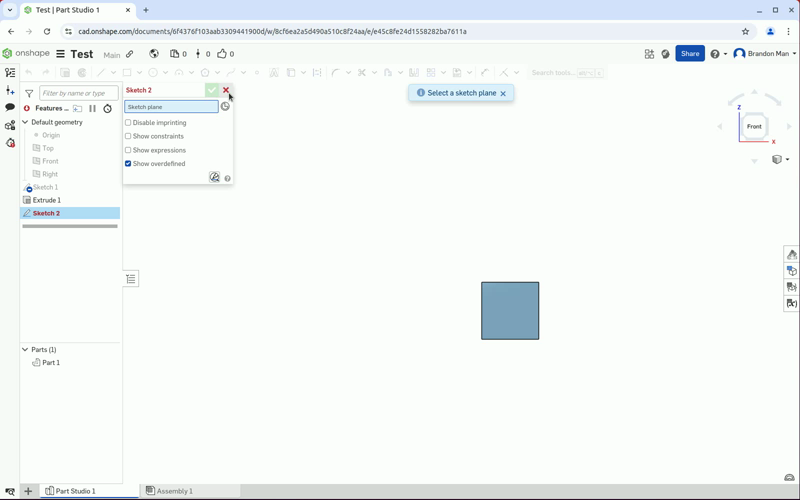
mouse_move(73, 163)
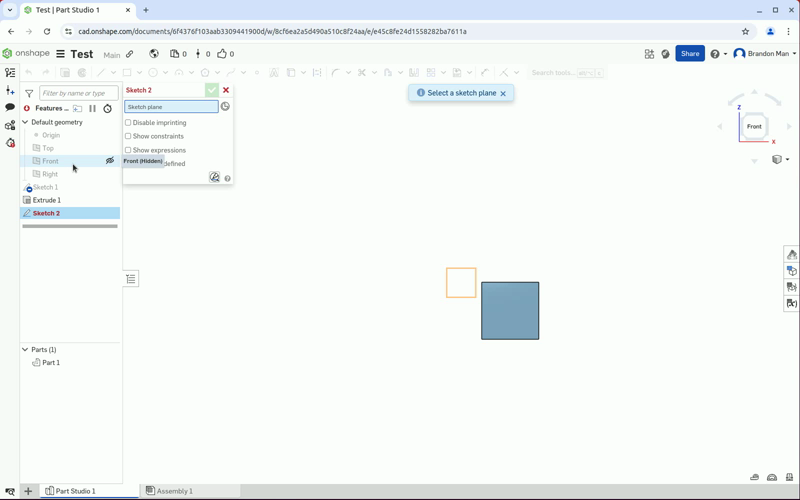
click(73, 163)
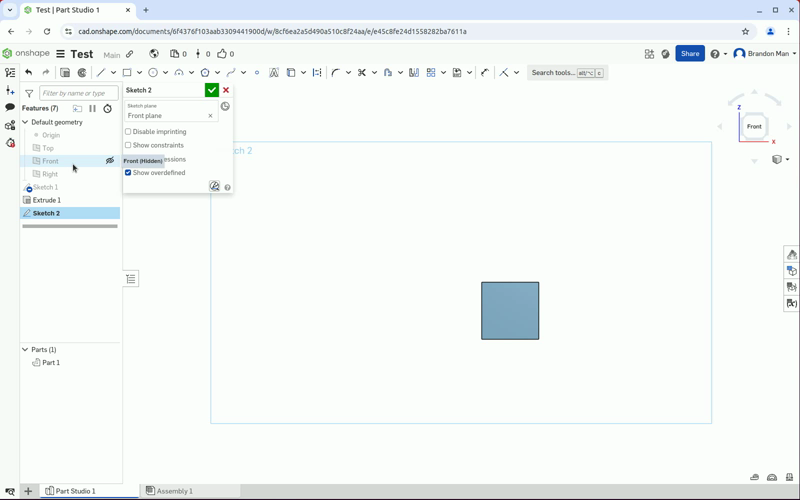
mouse_move(73, 352)
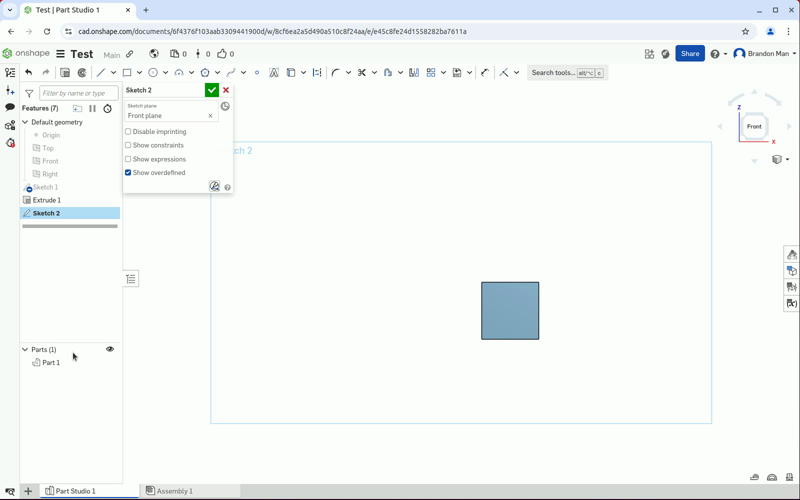
key(y)
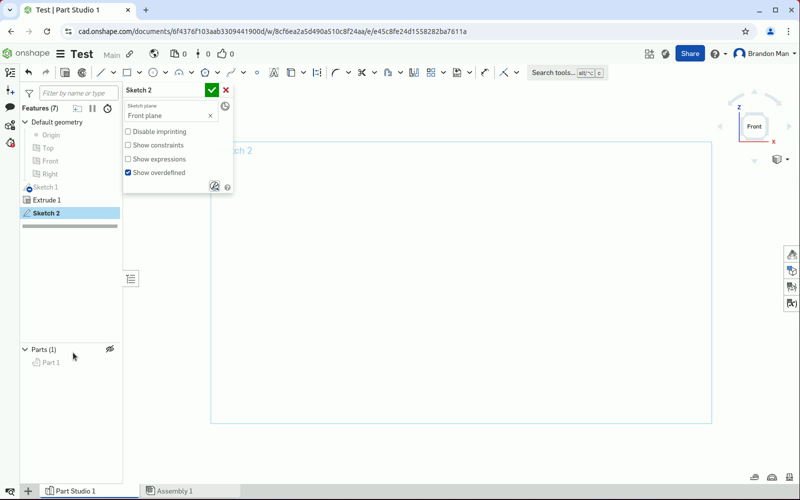
key(l)
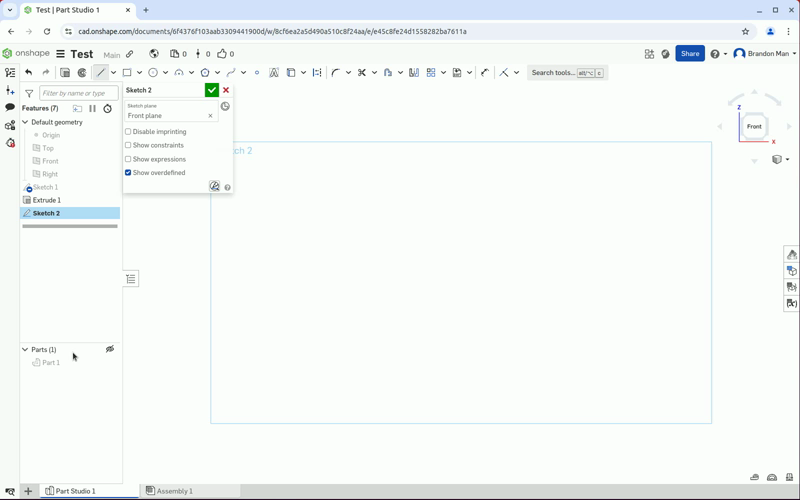
key_down(shift)
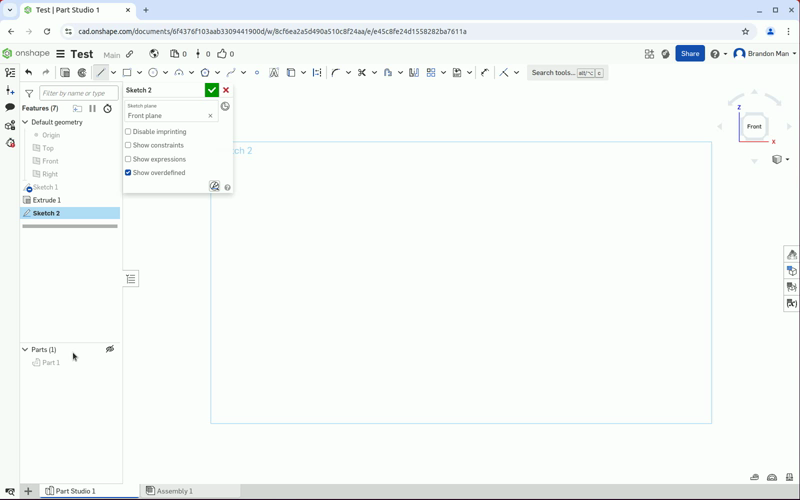
mouse_move(369, 339)
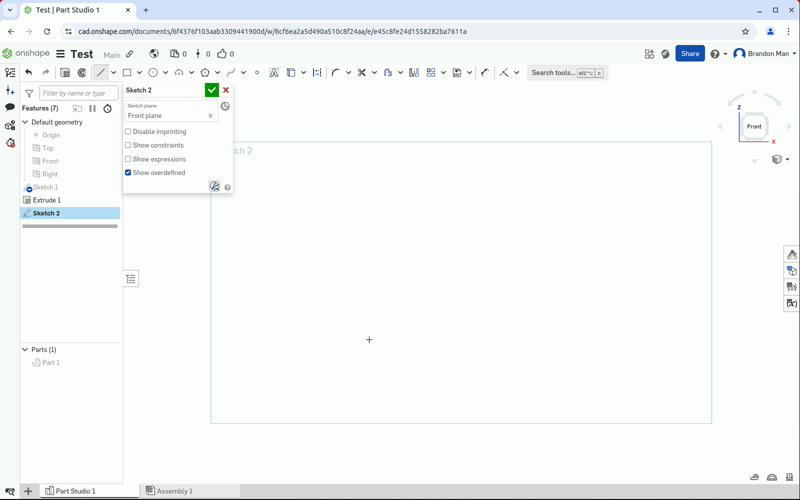
click(369, 339)
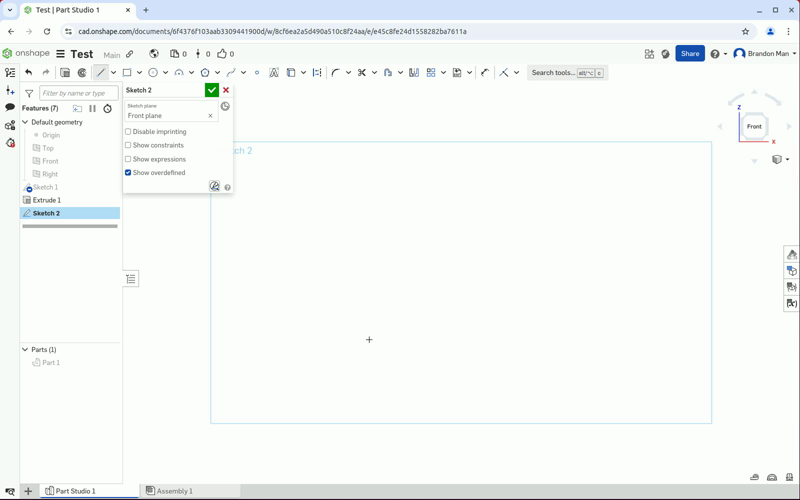
key_up(shift)
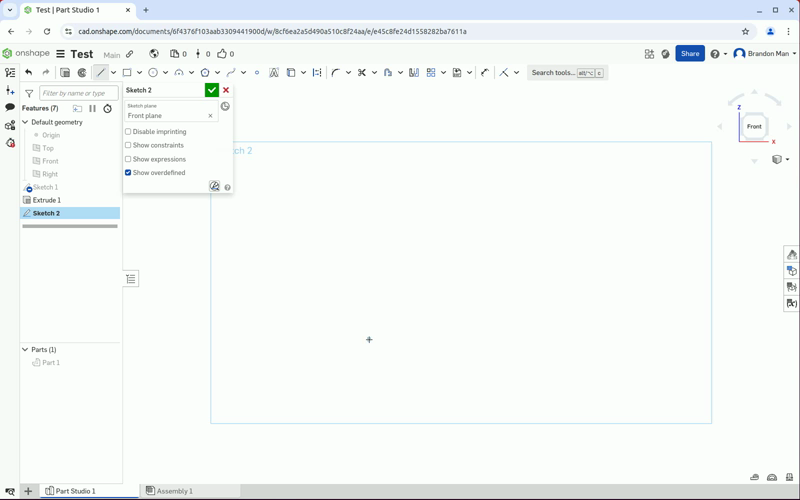
key_down(shift)
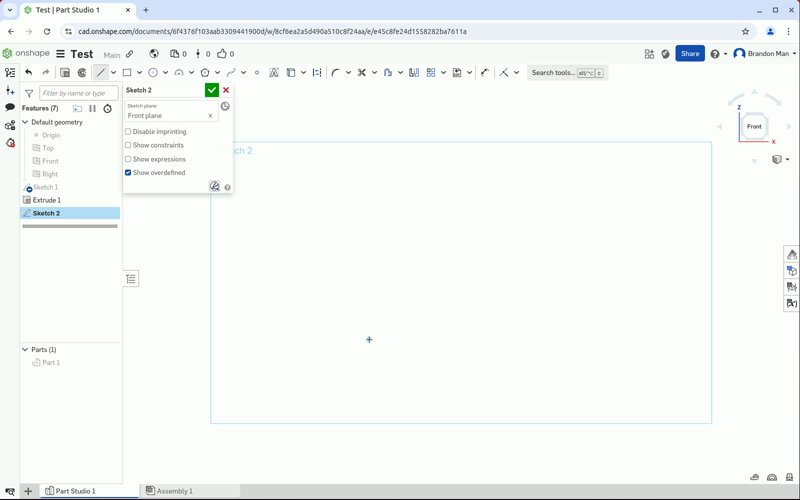
mouse_move(399, 339)
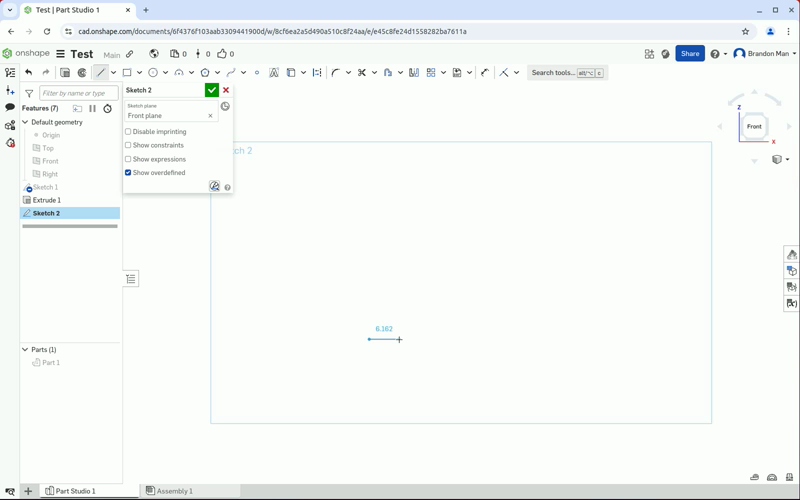
mouse_move(426, 339)
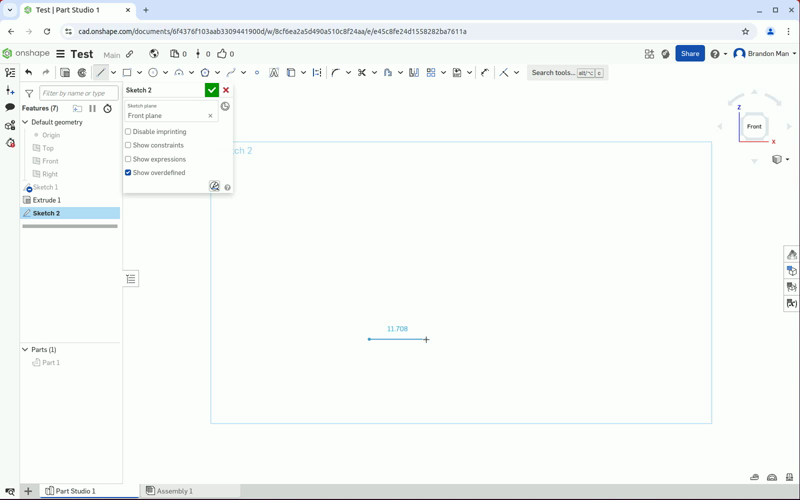
click(426, 339)
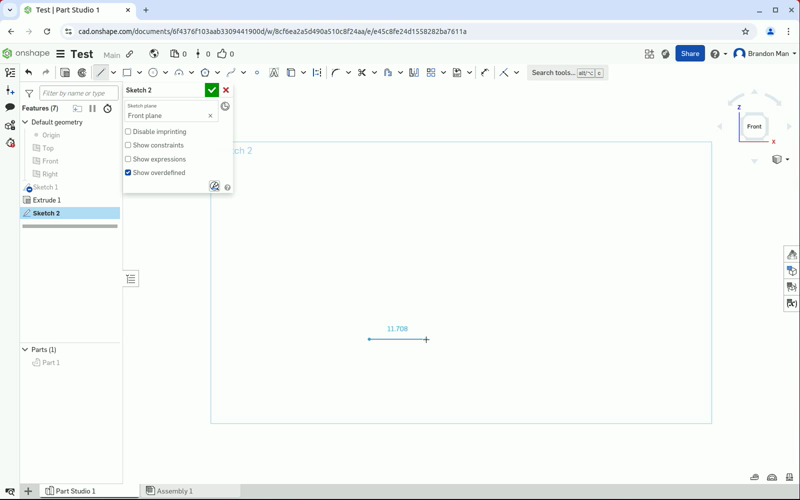
key_up(shift)
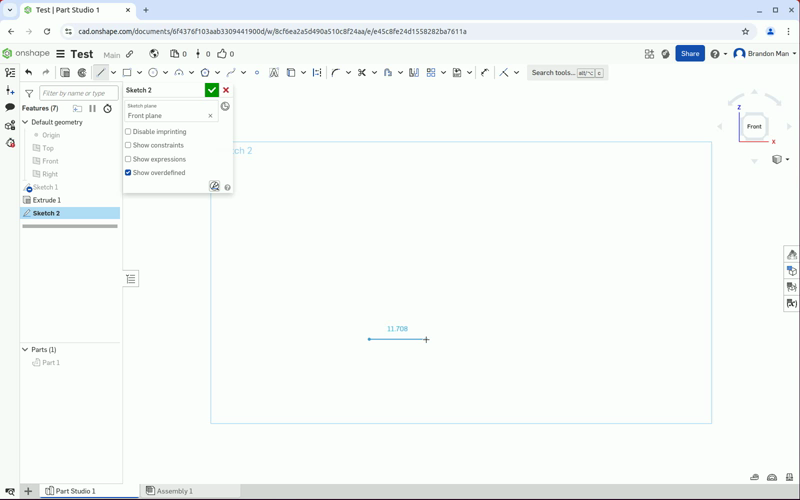
key_down(shift)
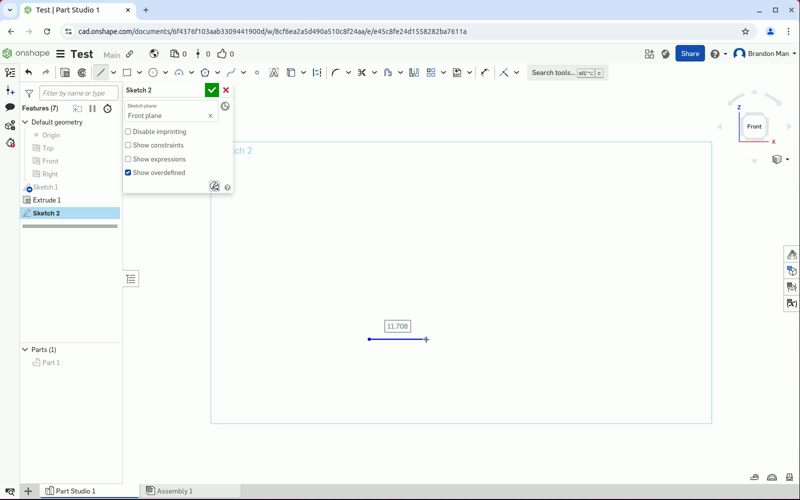
mouse_move(456, 339)
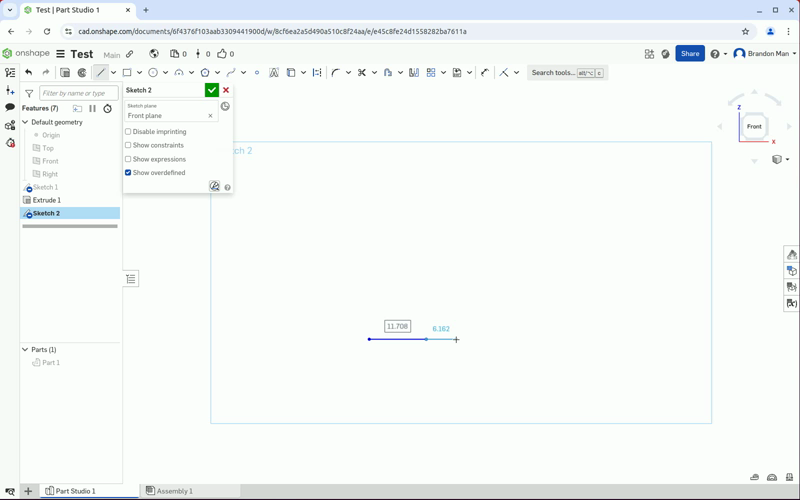
mouse_move(426, 282)
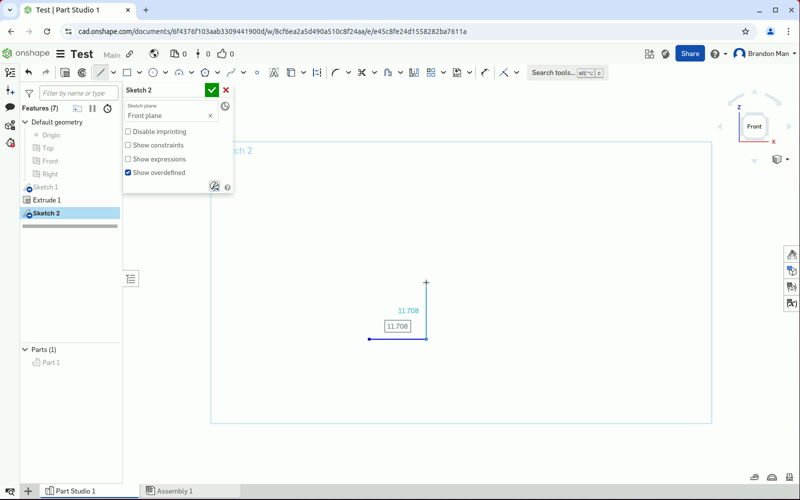
click(426, 282)
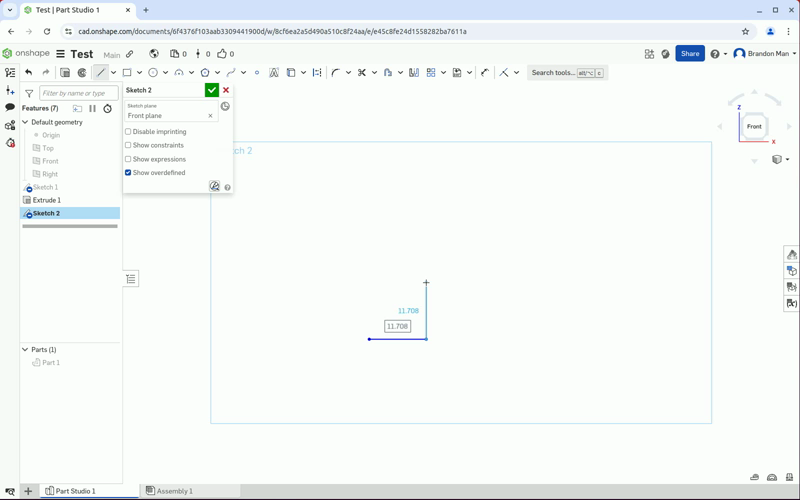
key_up(shift)
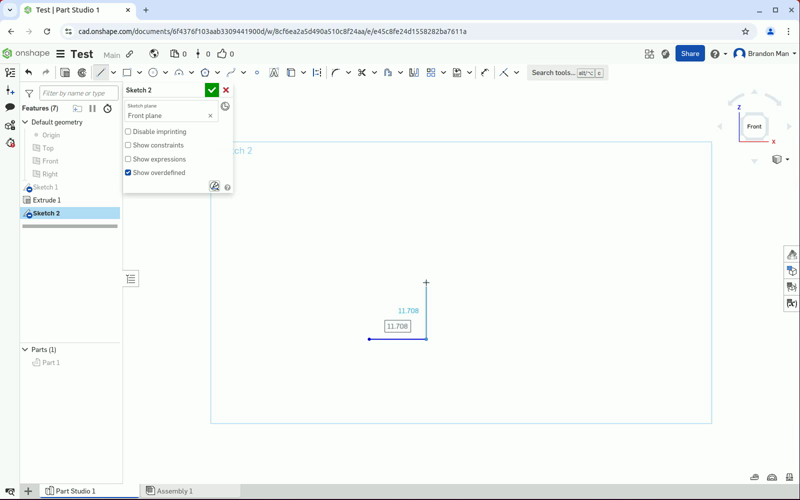
key_down(shift)
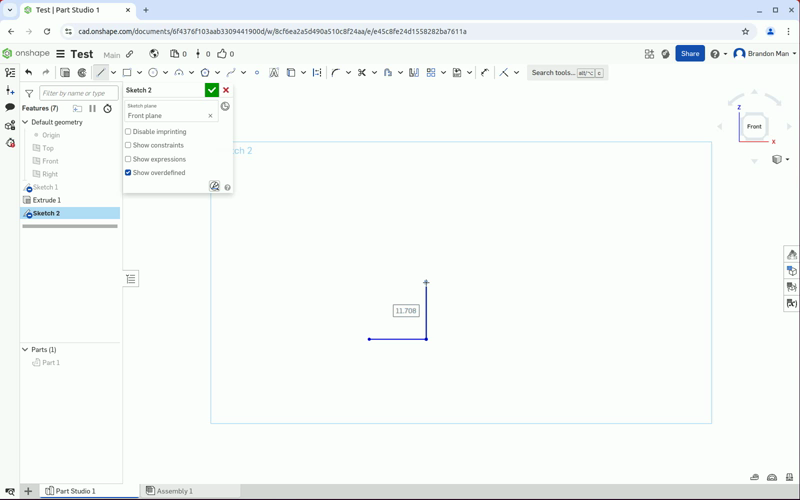
mouse_move(456, 282)
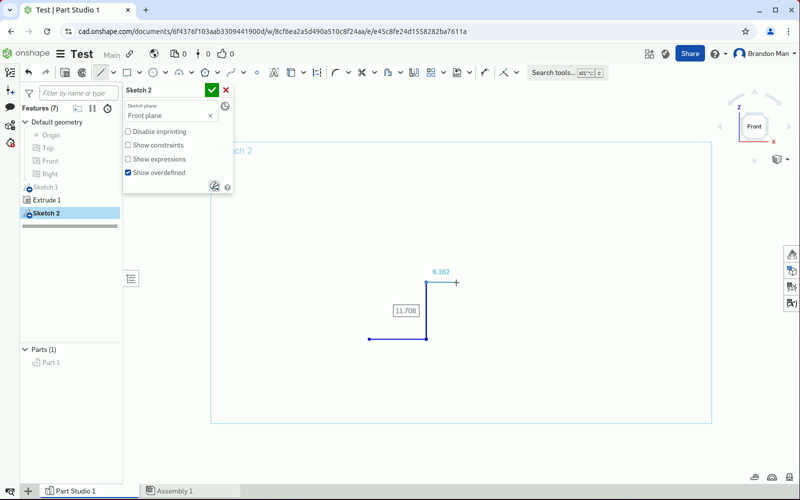
mouse_move(369, 282)
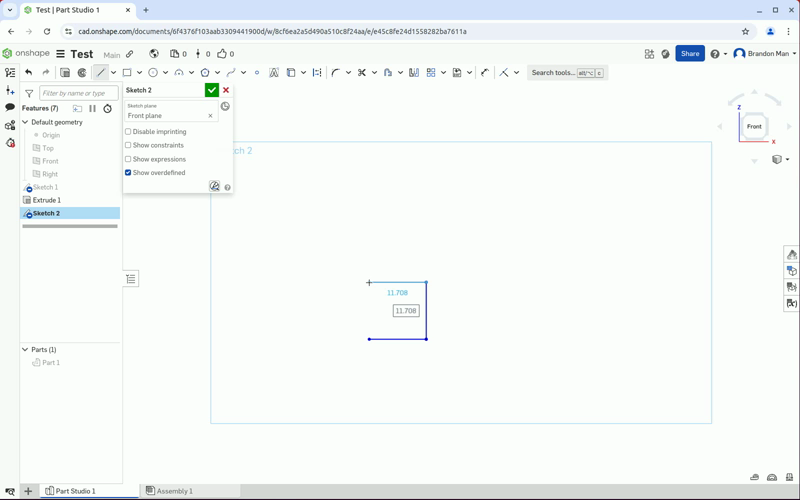
click(369, 282)
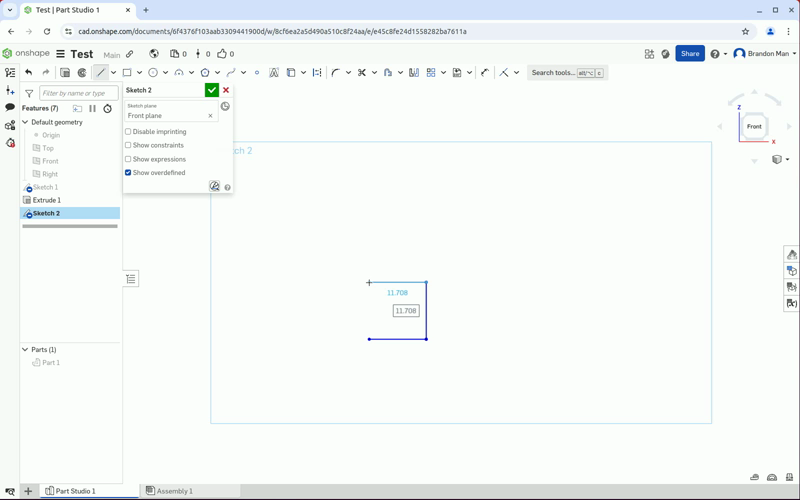
key_up(shift)
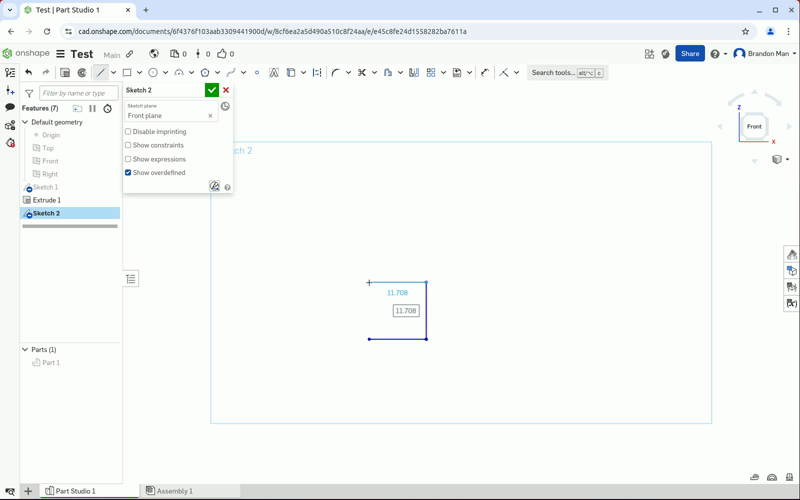
mouse_move(399, 282)
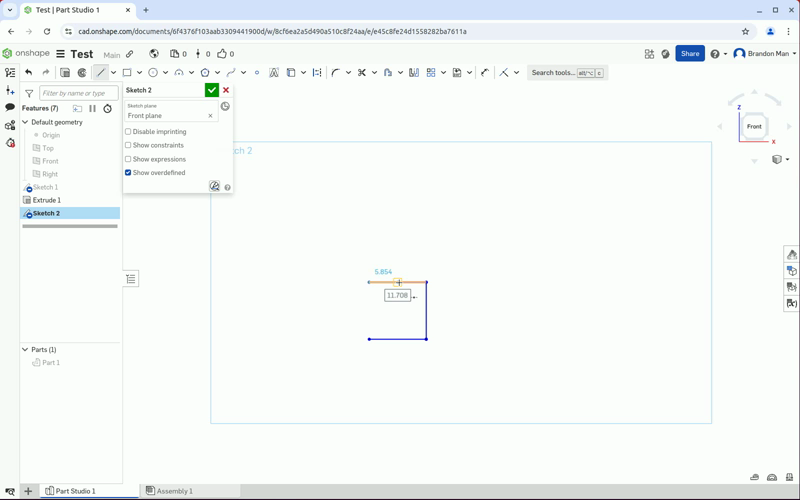
key_down(shift)
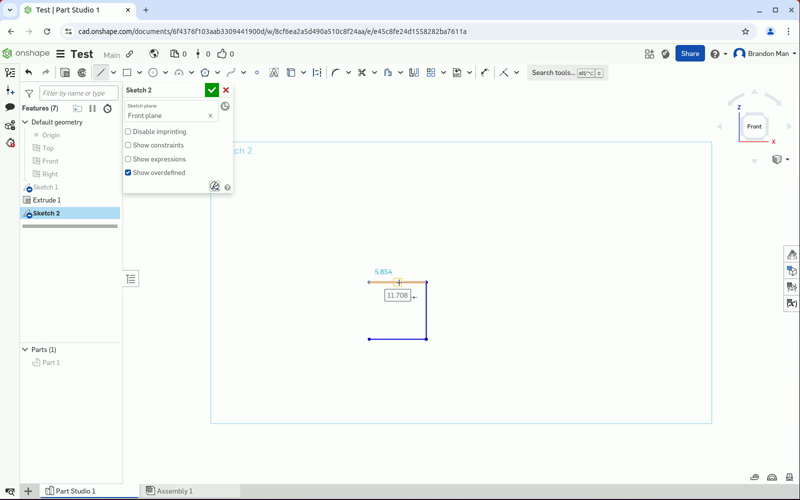
mouse_move(369, 339)
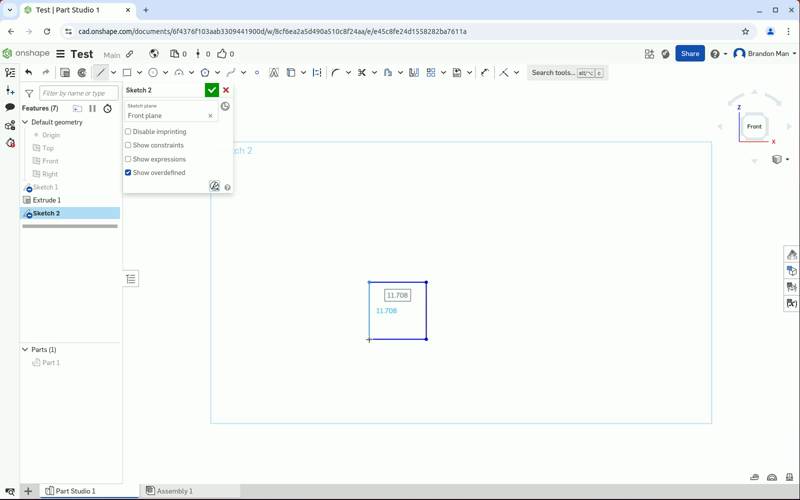
key_up(shift)
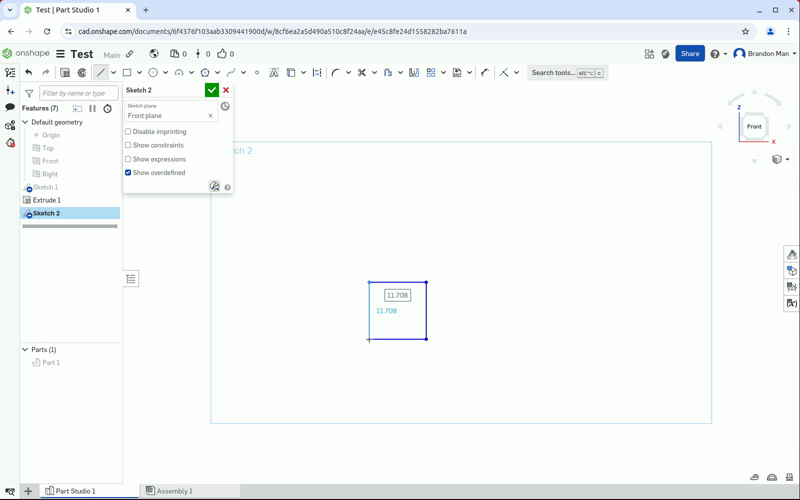
click(369, 339)
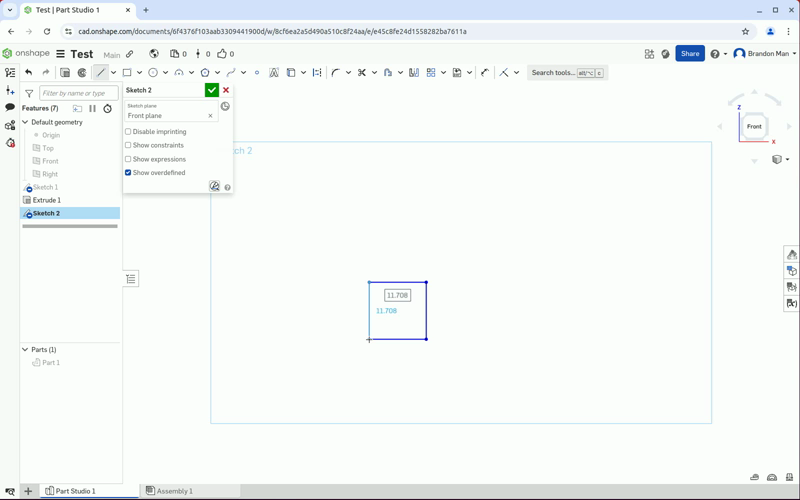
key(esc)
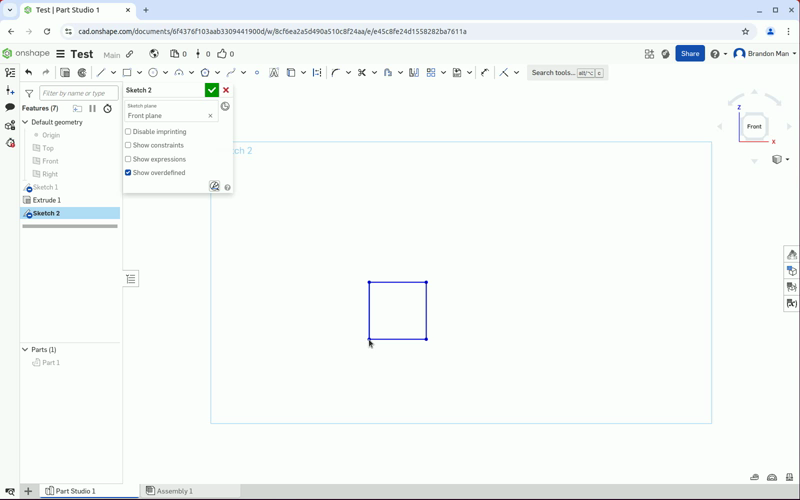
mouse_move(418, 307)
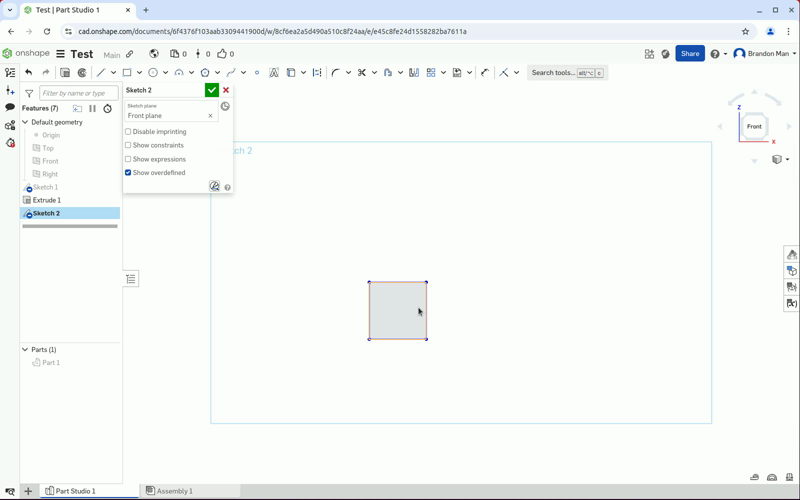
click(418, 307)
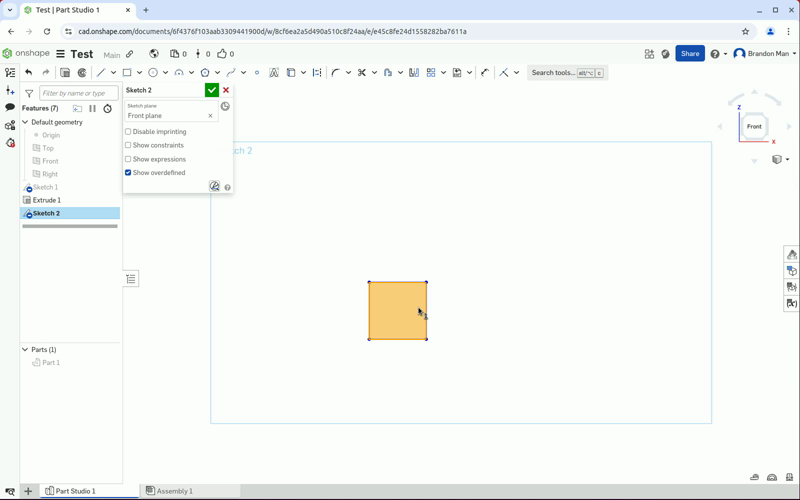
mouse_move(73, 352)
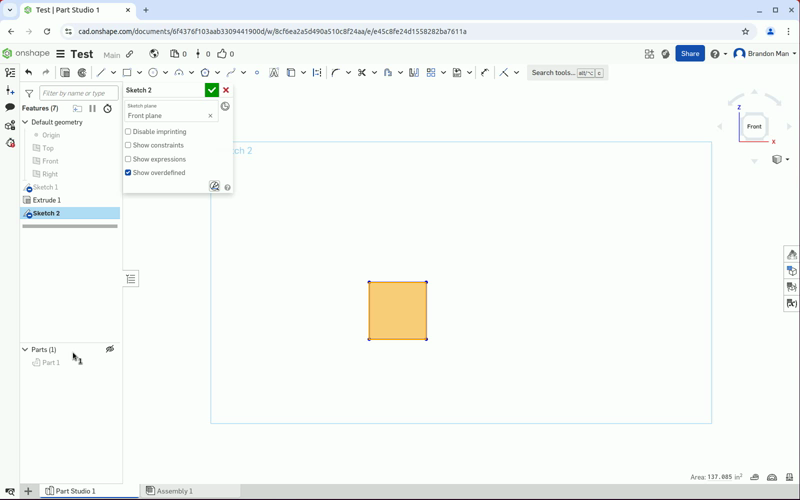
key(shift+y)
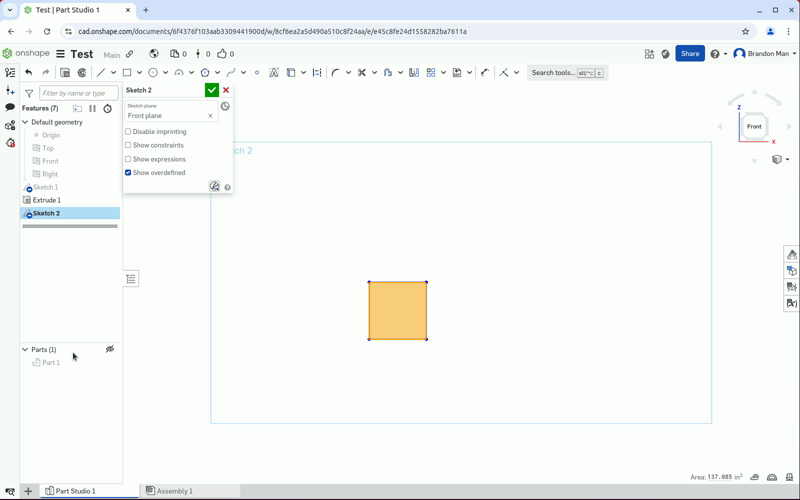
key(shift+e)
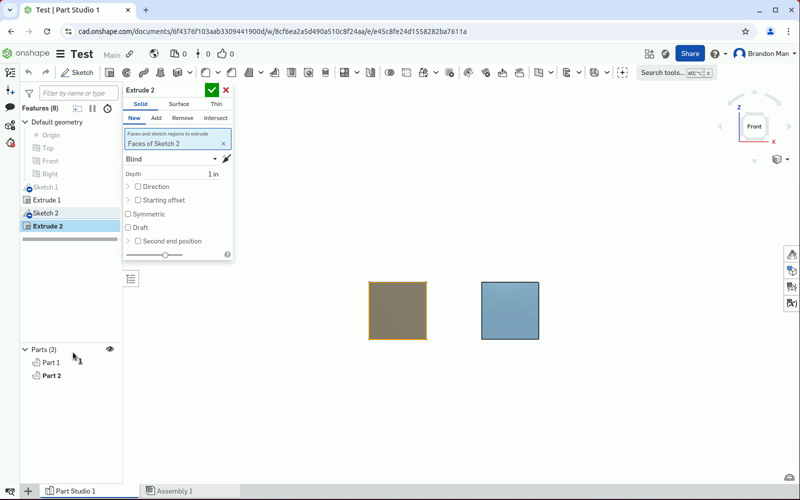
mouse_move(143, 106)
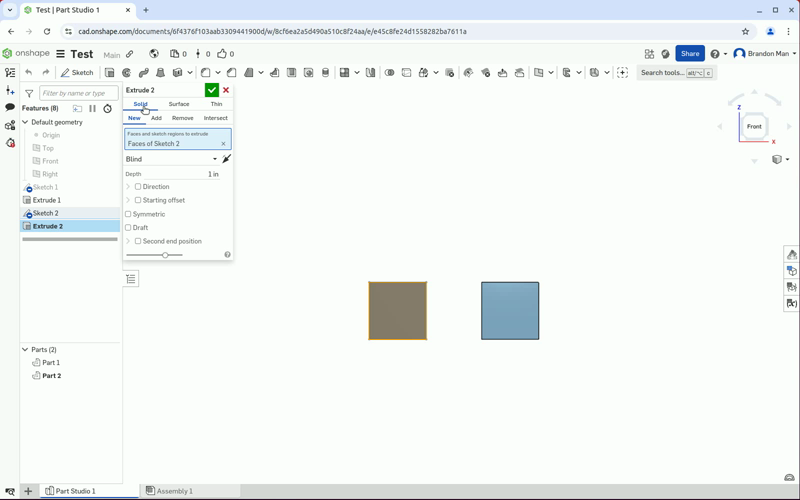
click(143, 106)
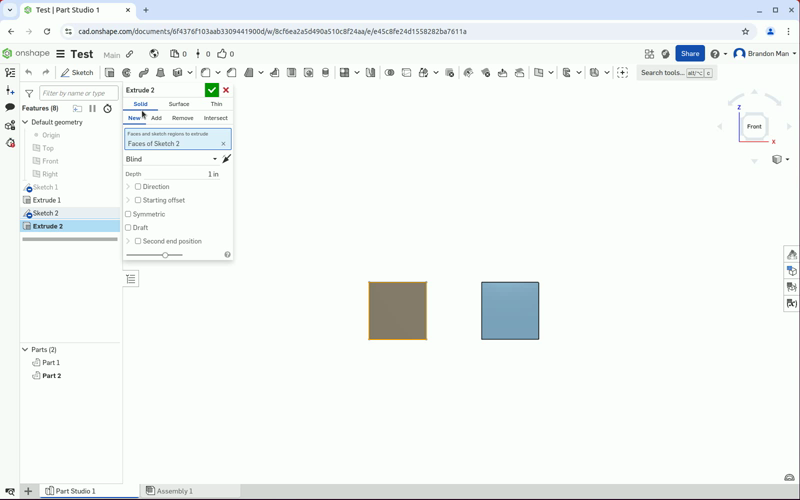
mouse_move(137, 120)
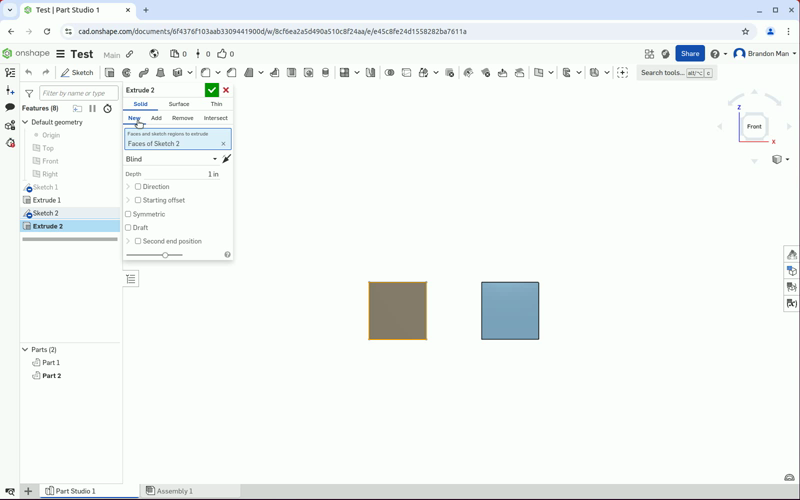
click(137, 120)
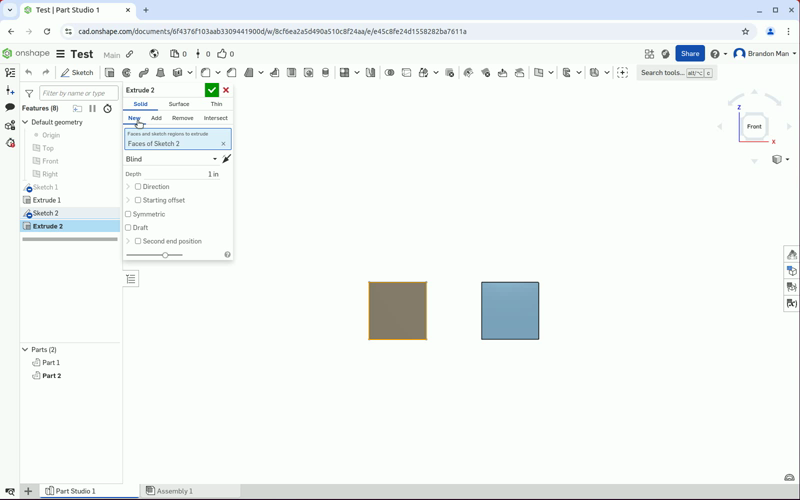
key(tab, 4)
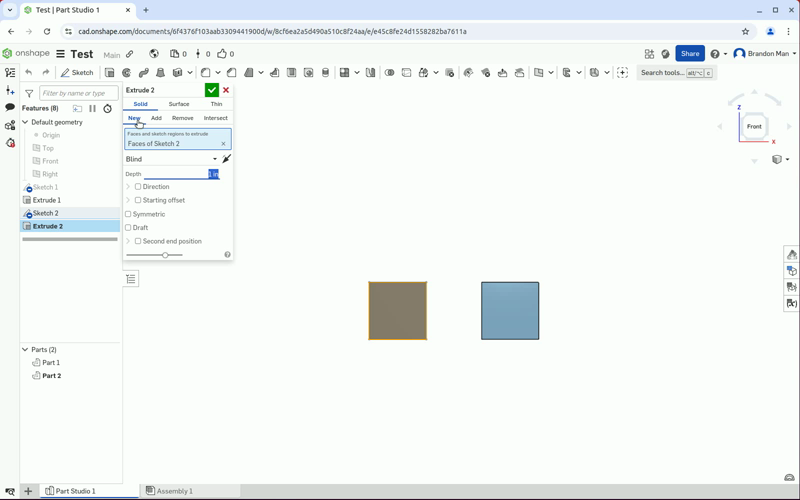
text(11.554)
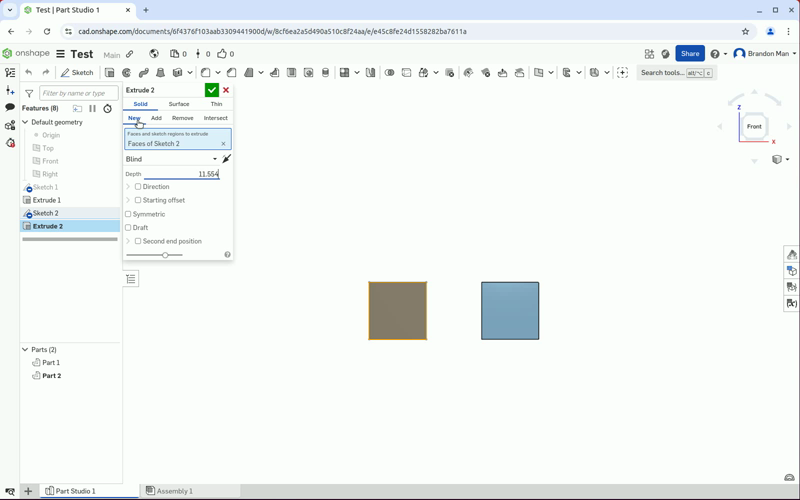
key(enter)
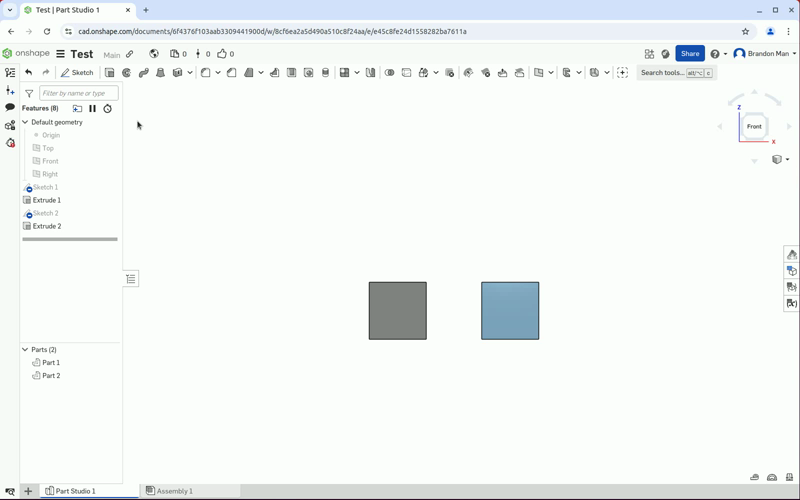
key(shift+h)
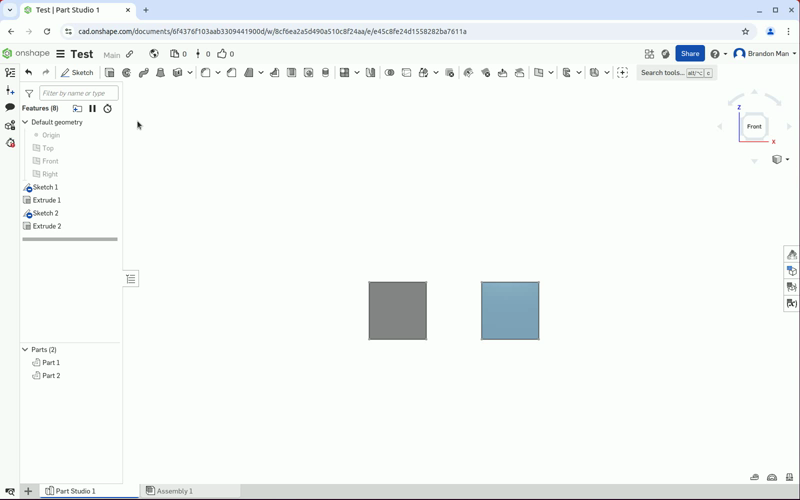
key(shift+h)
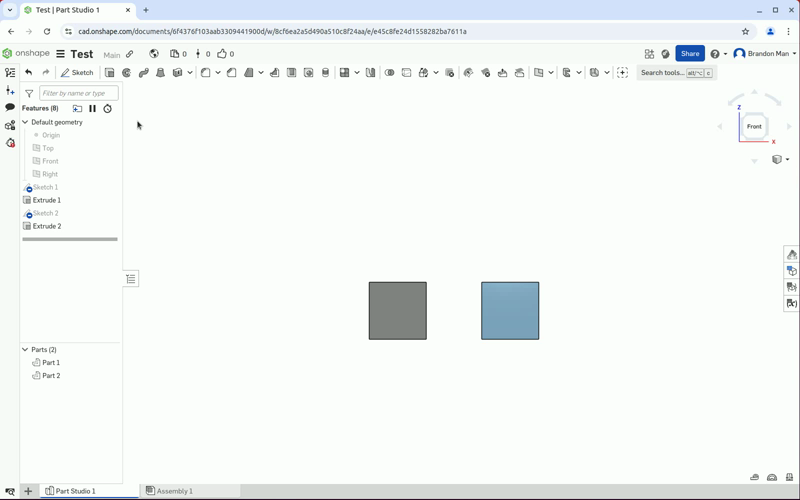
mouse_move(73, 189)
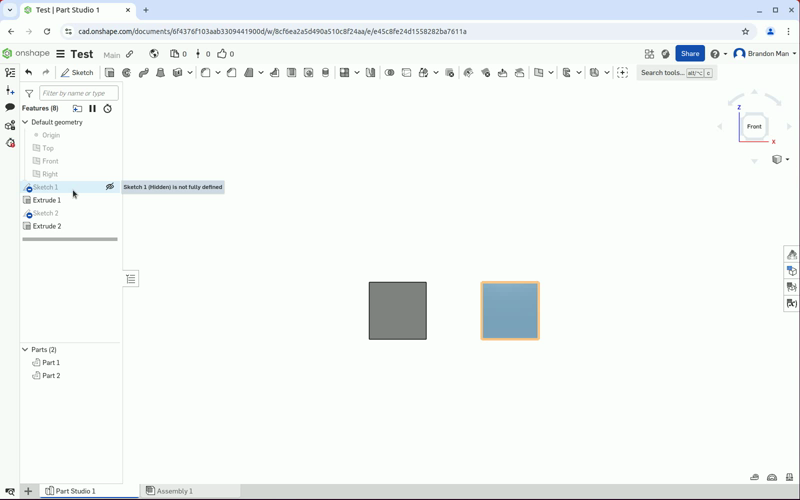
click(73, 189)
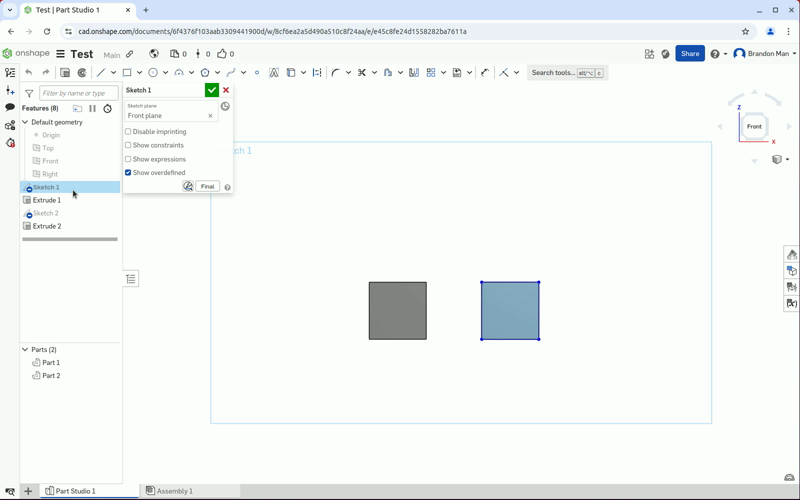
mouse_move(229, 92)
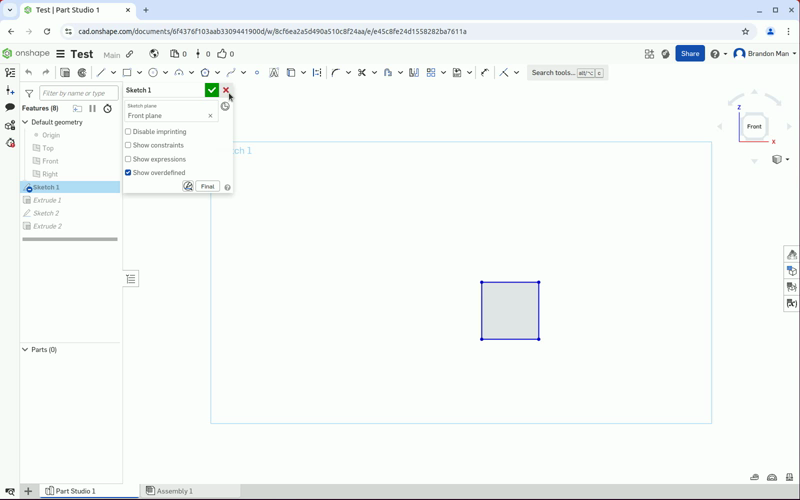
click(229, 92)
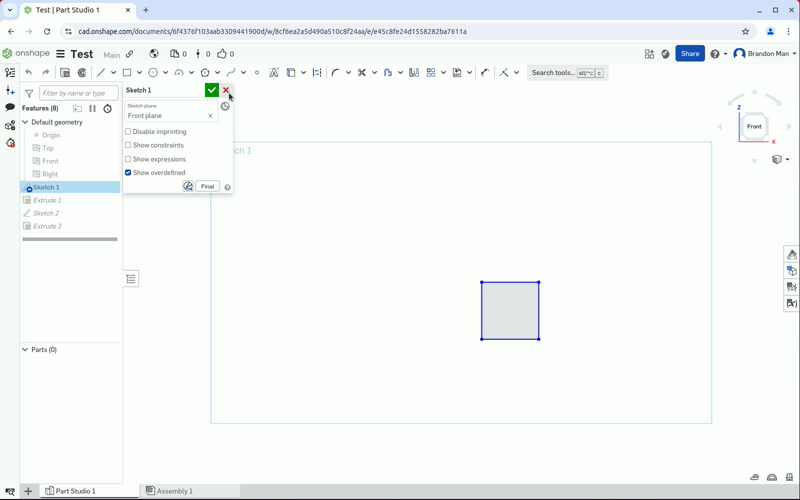
key(shift+s)
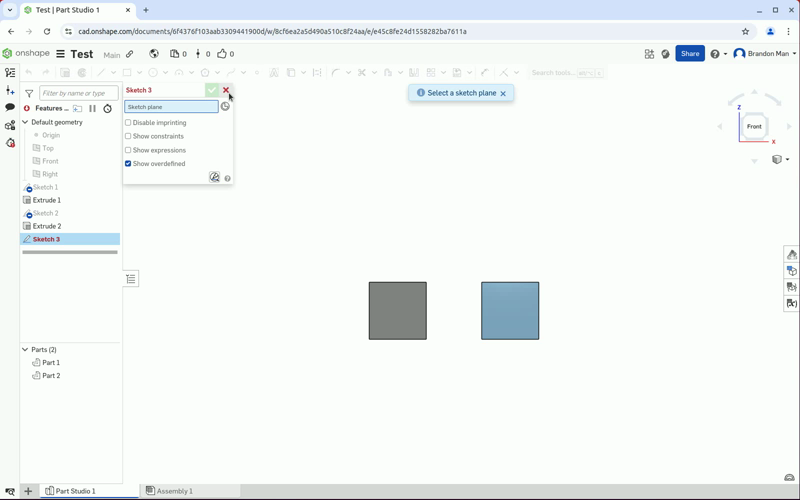
mouse_move(73, 163)
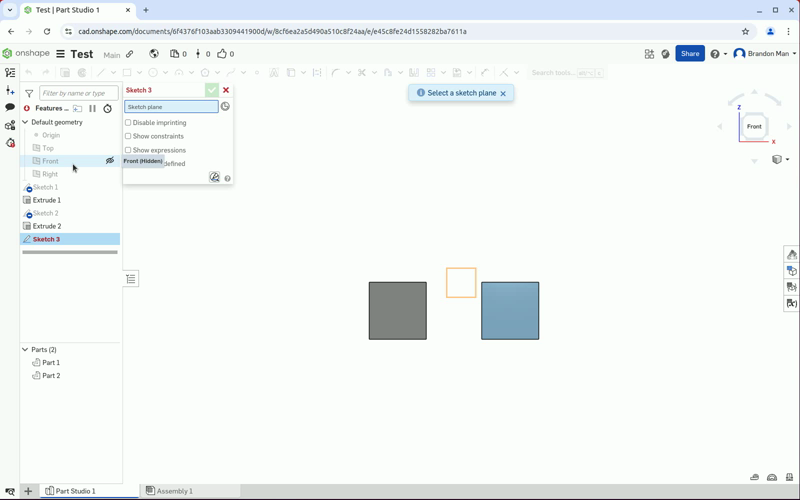
click(73, 163)
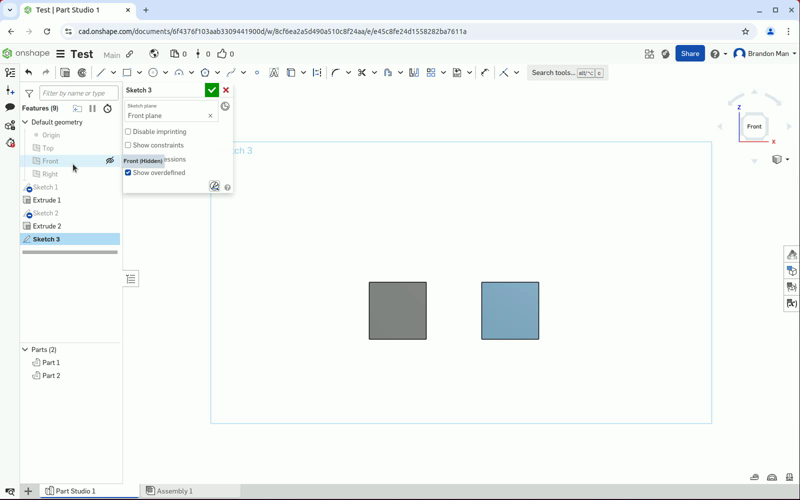
mouse_move(73, 352)
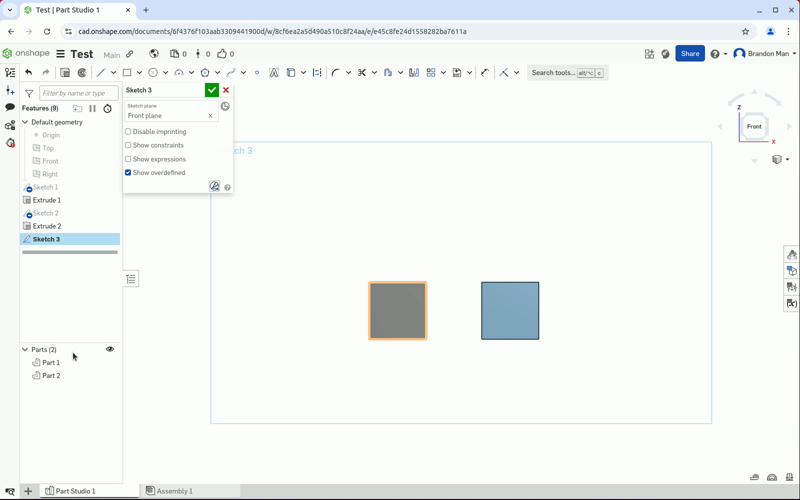
key(y)
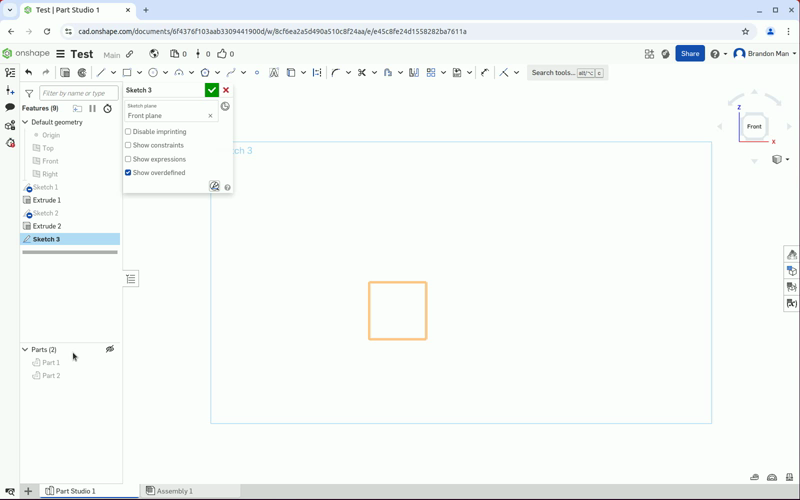
key(l)
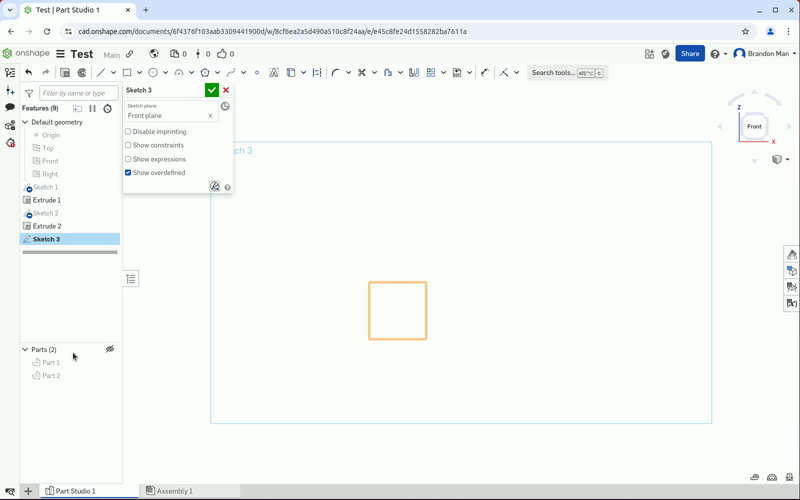
key_down(shift)
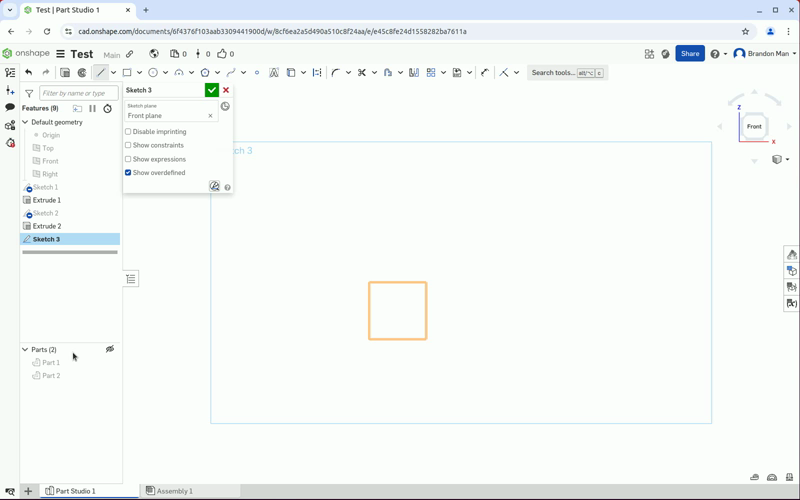
mouse_move(425, 395)
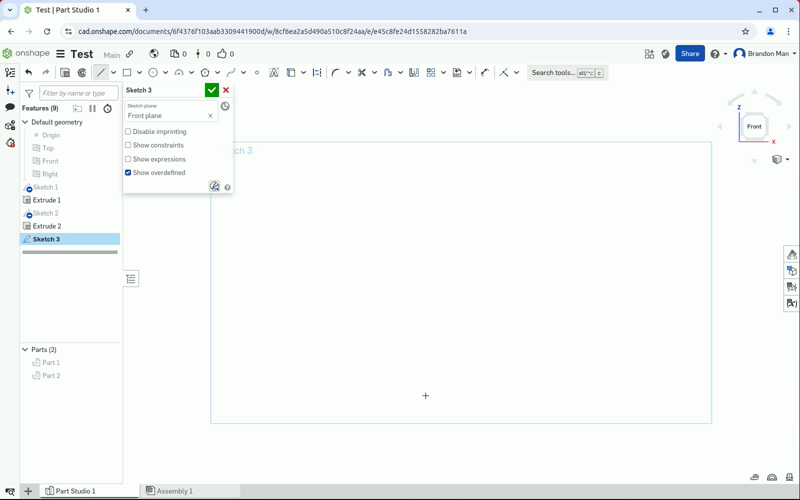
click(425, 395)
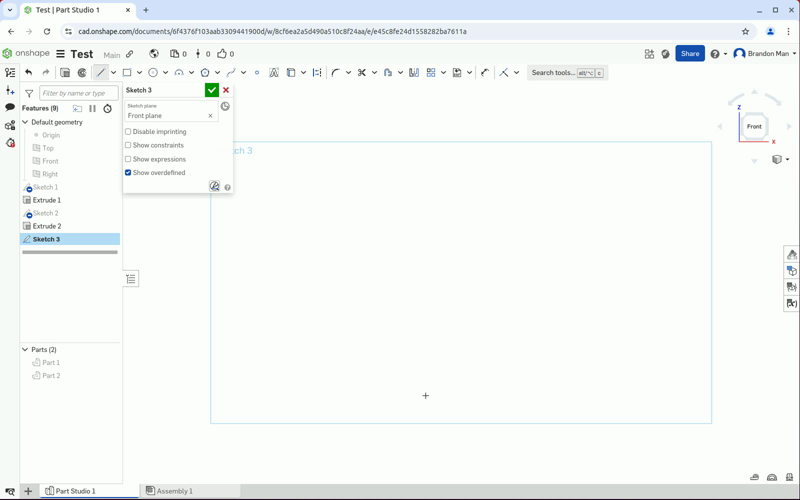
key_up(shift)
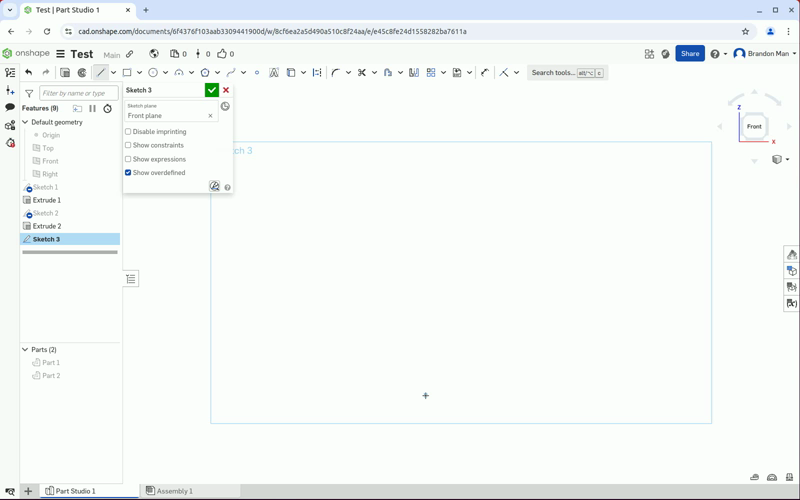
key_down(shift)
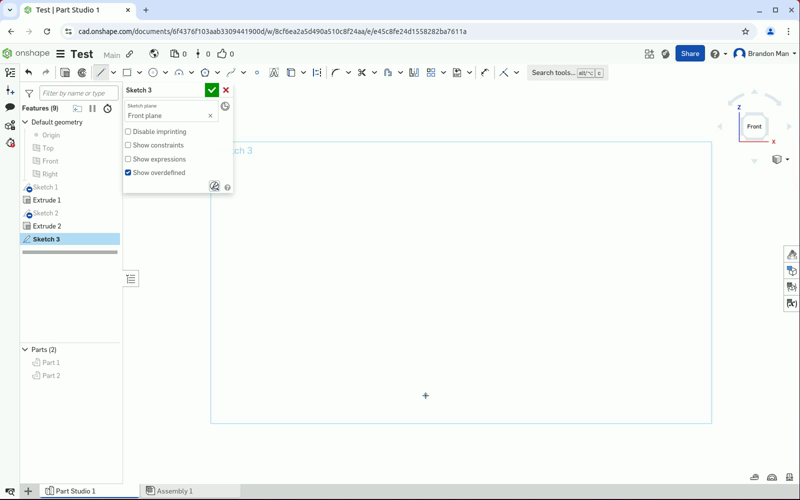
mouse_move(455, 395)
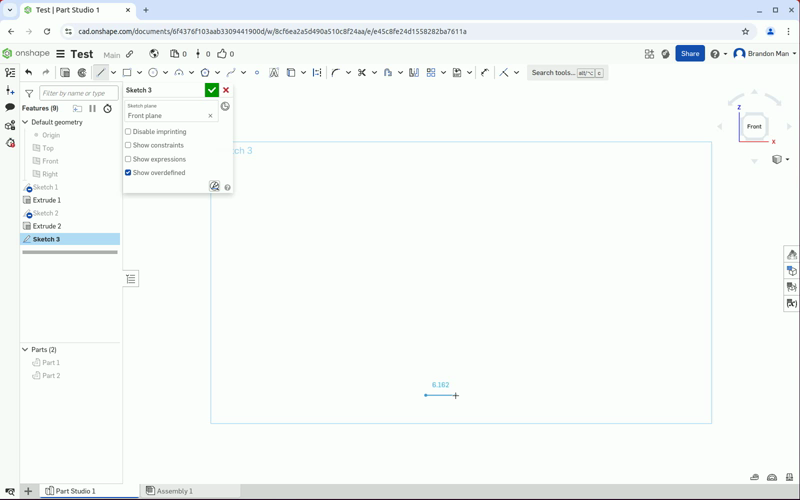
mouse_move(454, 395)
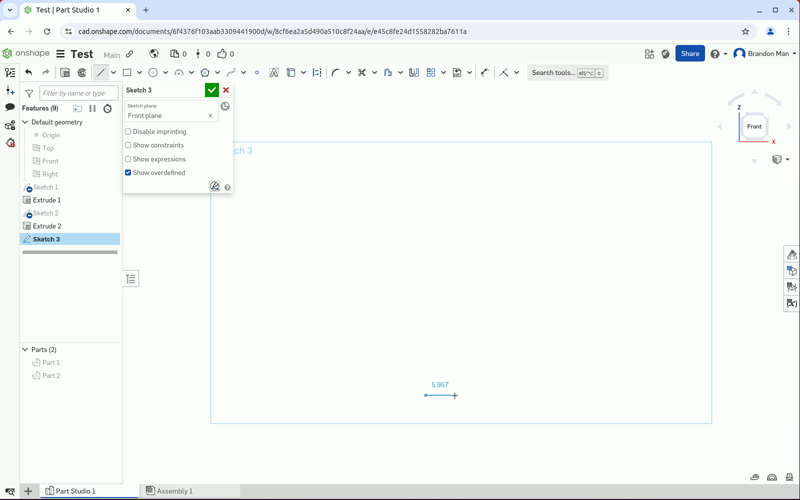
click(454, 395)
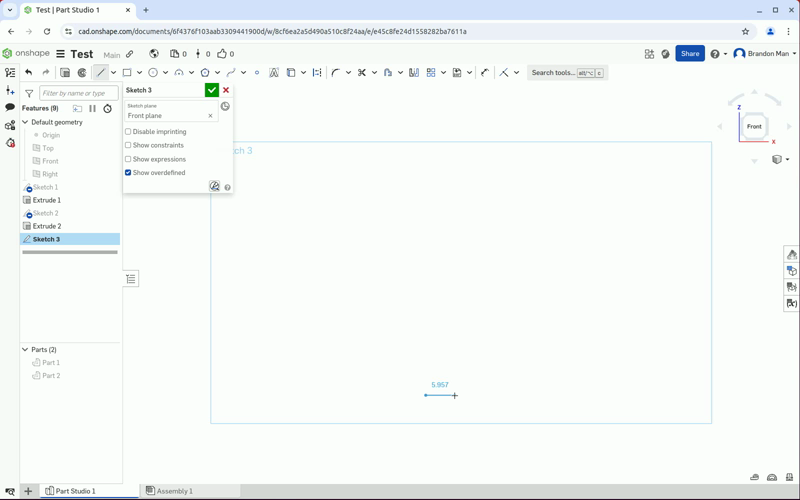
key_up(shift)
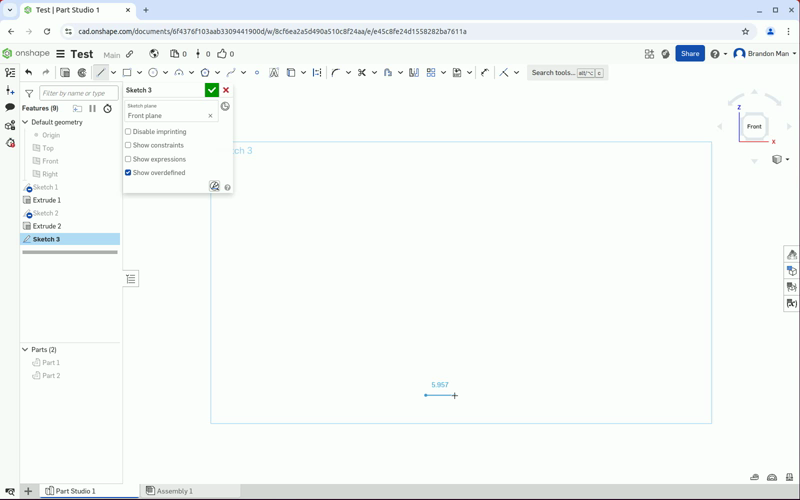
key_down(shift)
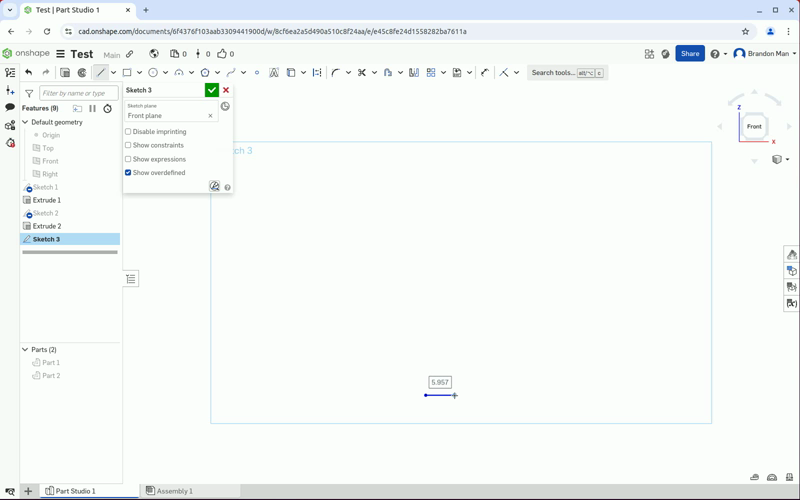
mouse_move(484, 395)
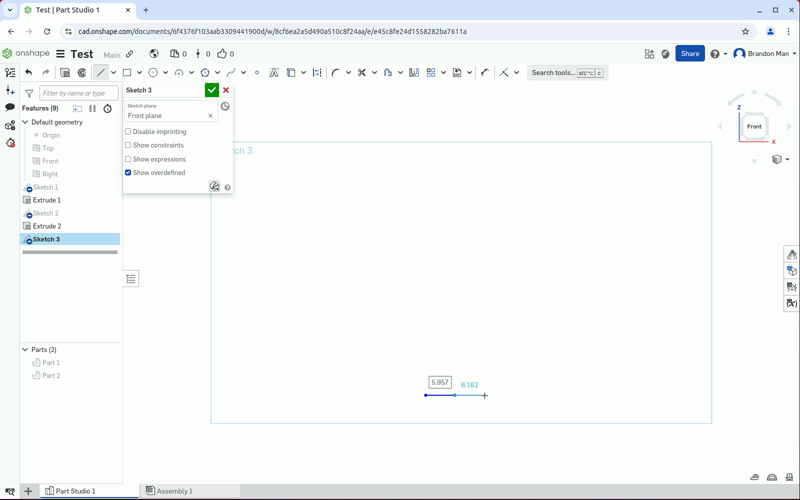
mouse_move(481, 395)
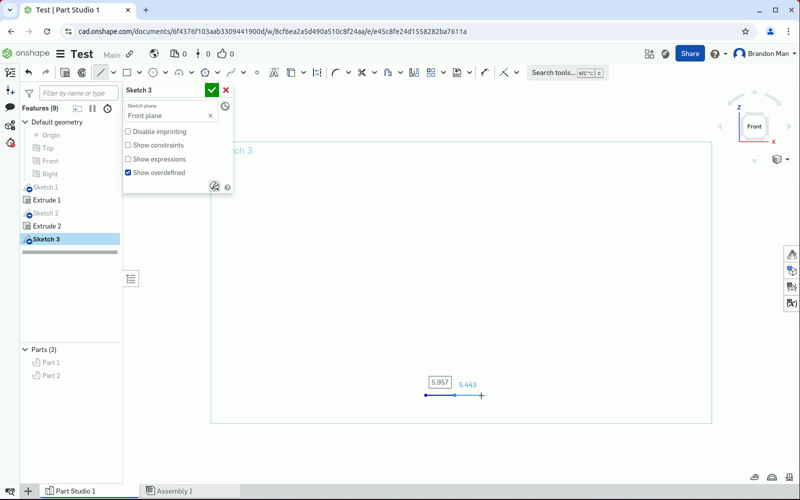
click(481, 395)
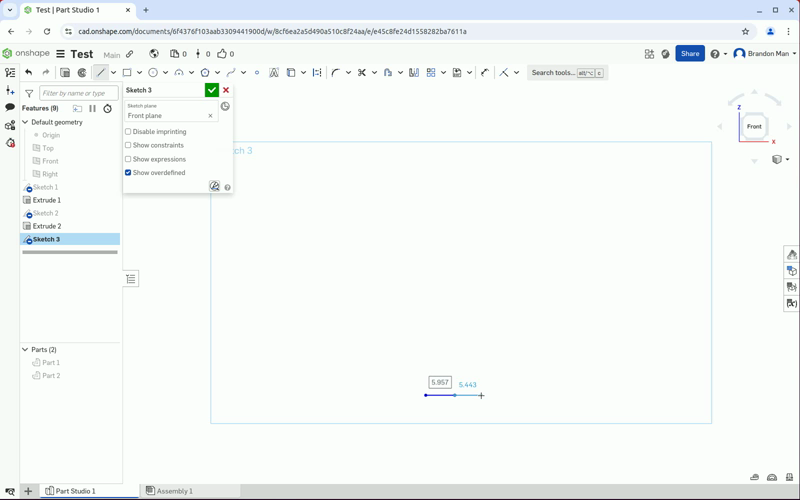
key_up(shift)
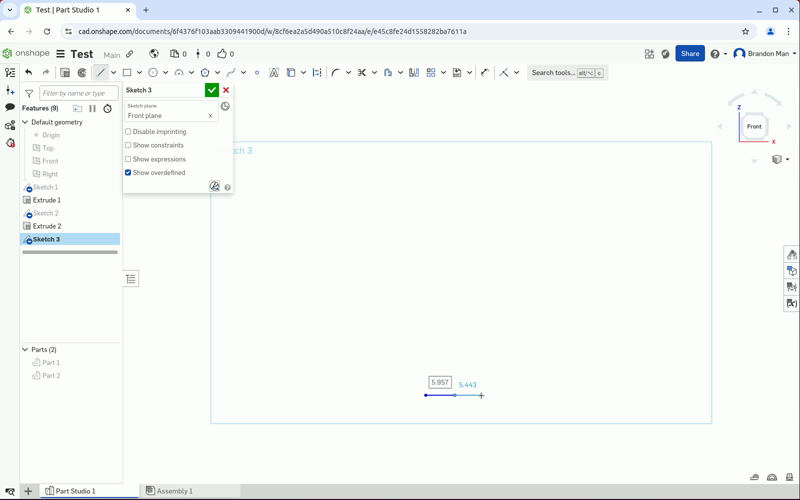
key_down(shift)
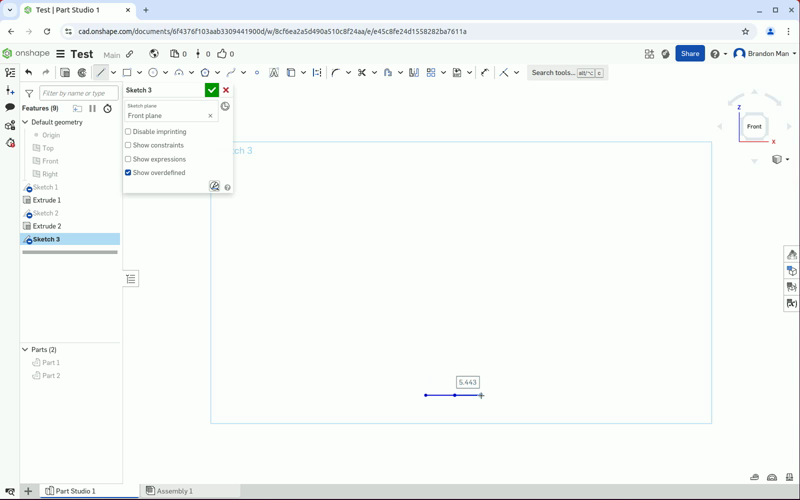
mouse_move(511, 395)
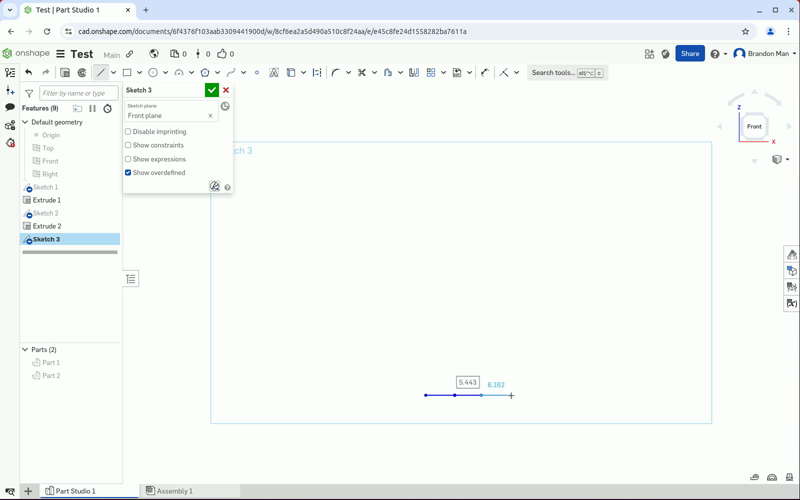
mouse_move(481, 339)
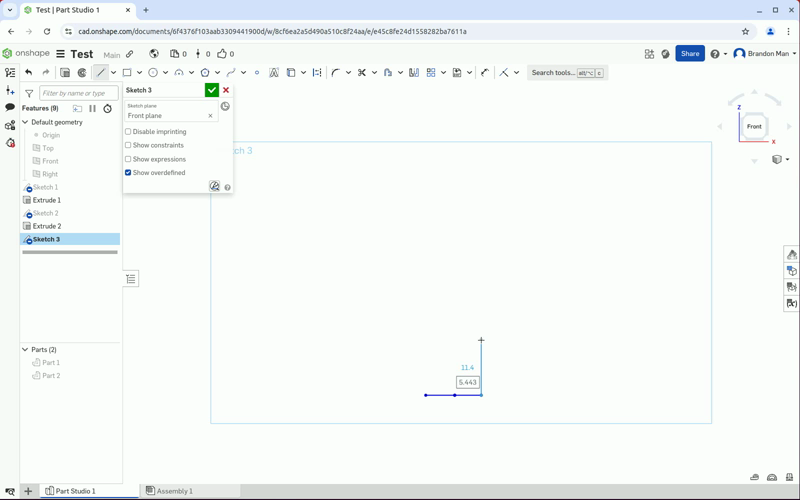
click(481, 339)
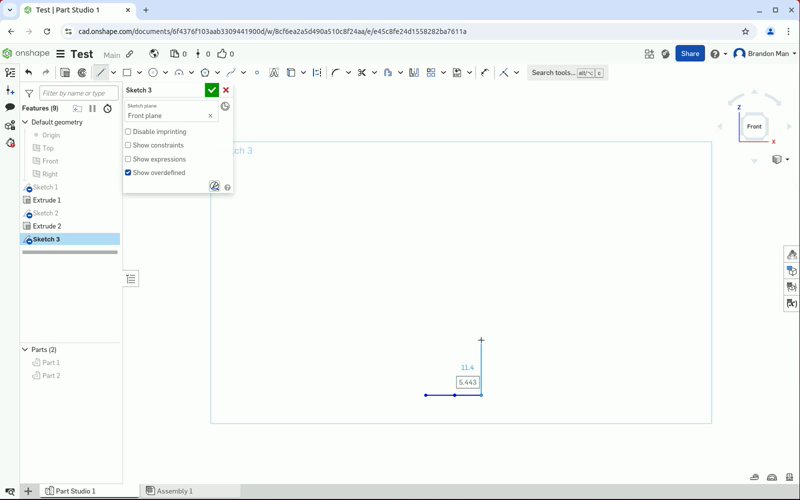
key_up(shift)
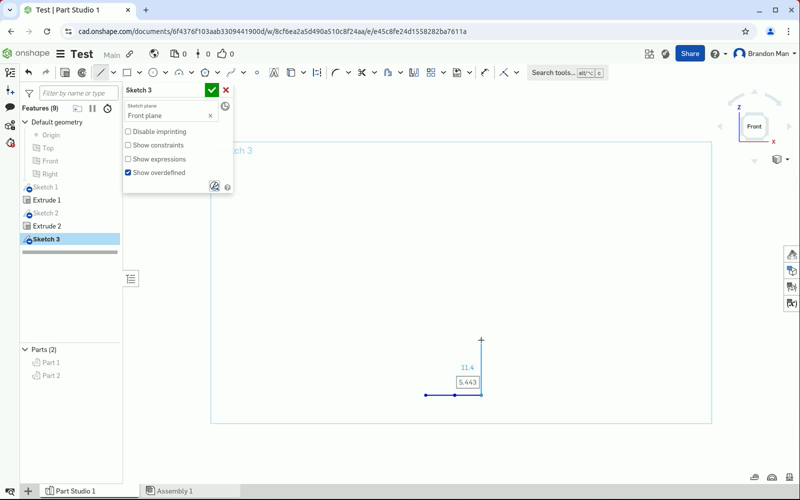
key_down(shift)
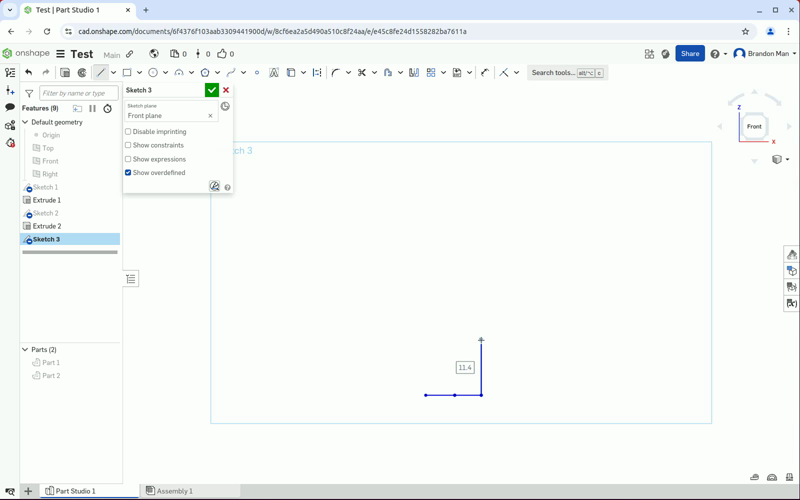
mouse_move(511, 339)
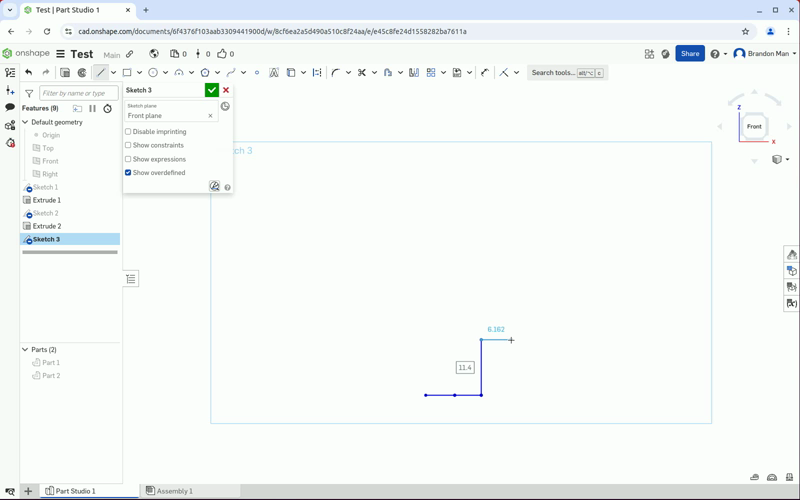
mouse_move(481, 282)
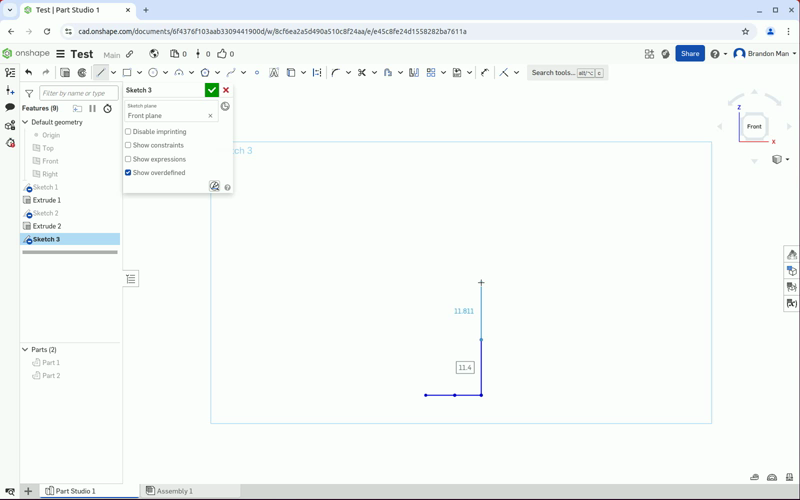
click(481, 282)
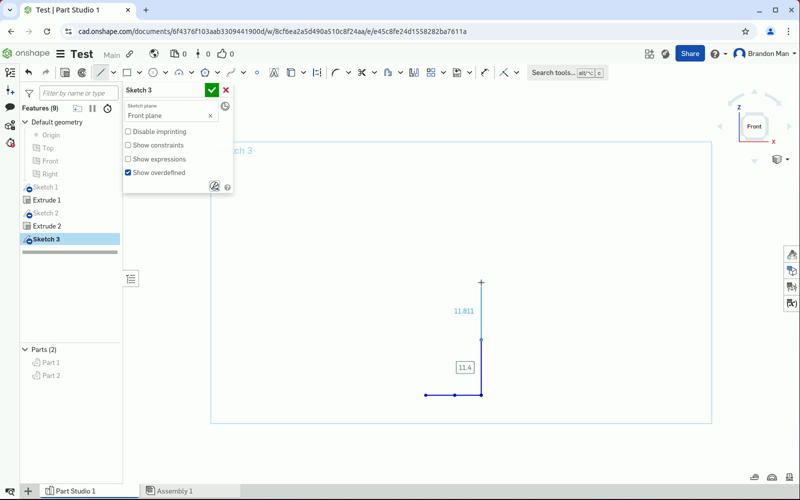
key_up(shift)
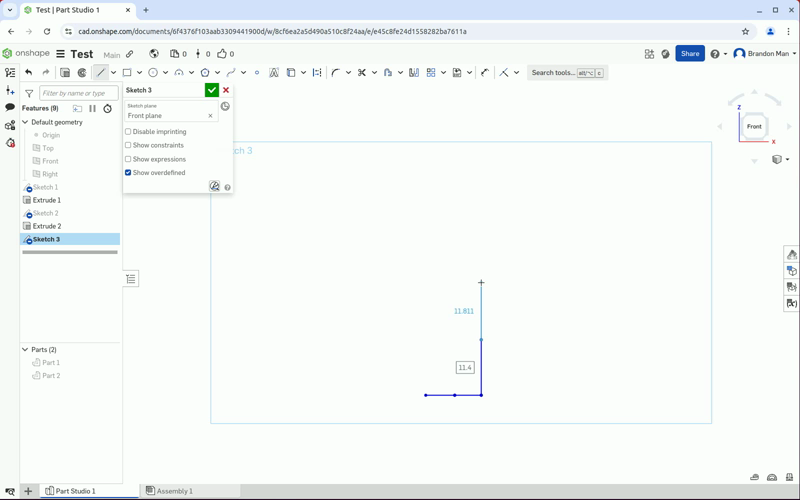
key_down(shift)
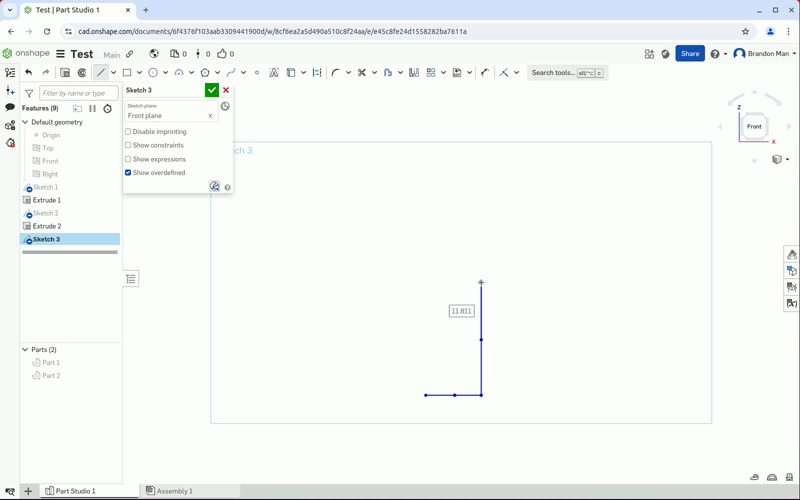
mouse_move(511, 282)
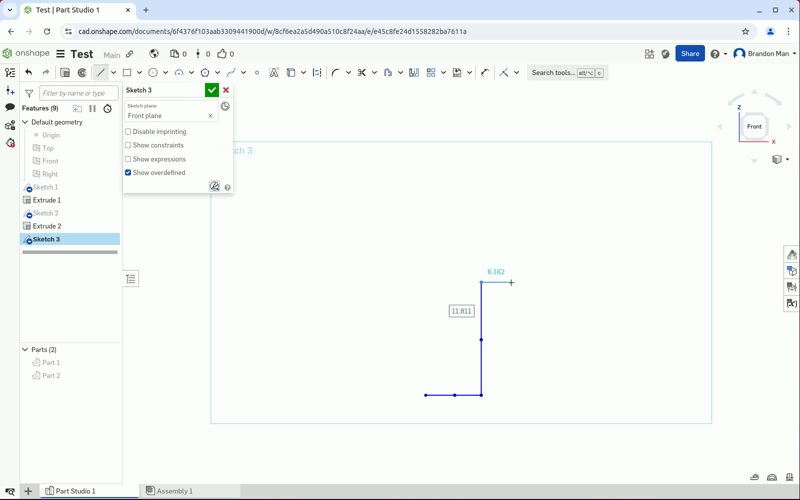
mouse_move(481, 225)
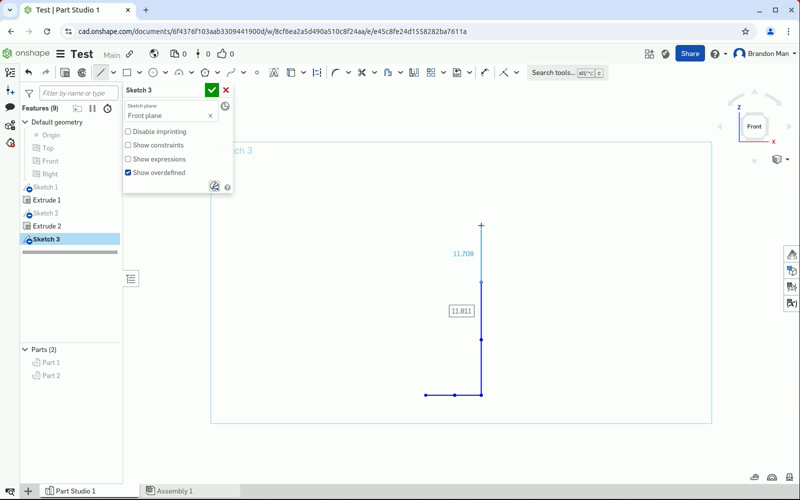
click(481, 225)
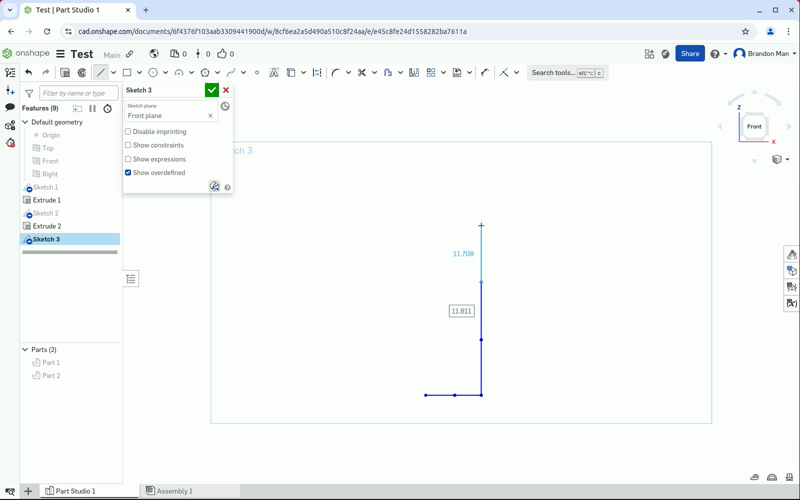
key_up(shift)
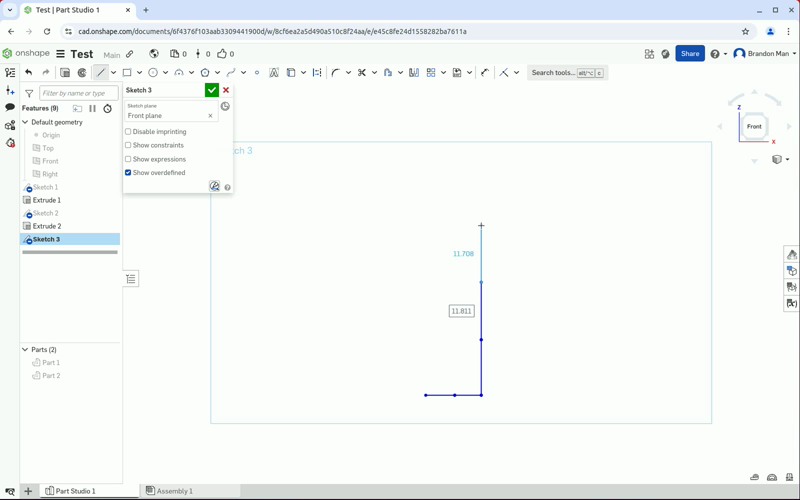
key_down(shift)
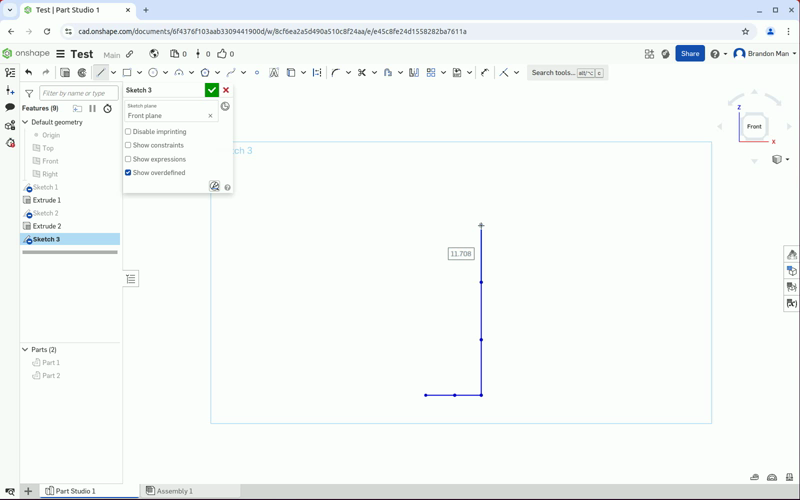
mouse_move(511, 225)
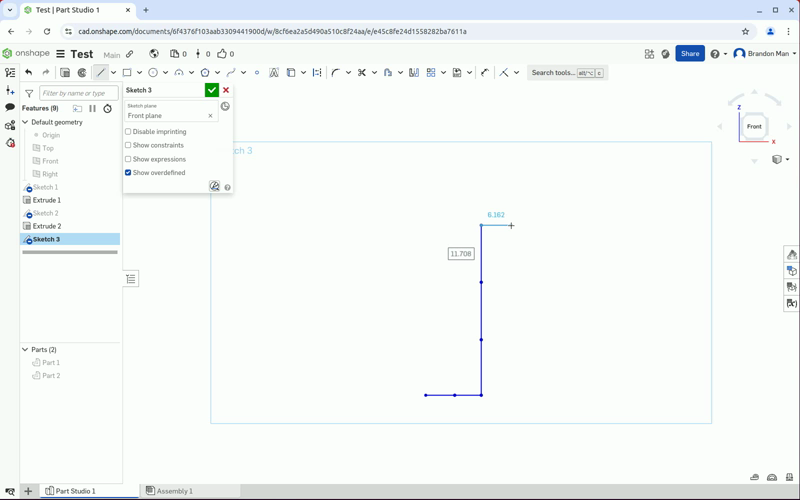
mouse_move(425, 225)
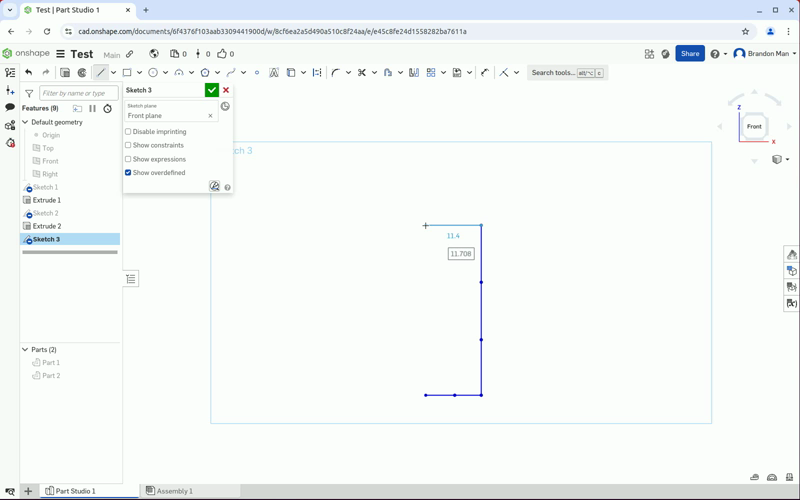
click(425, 225)
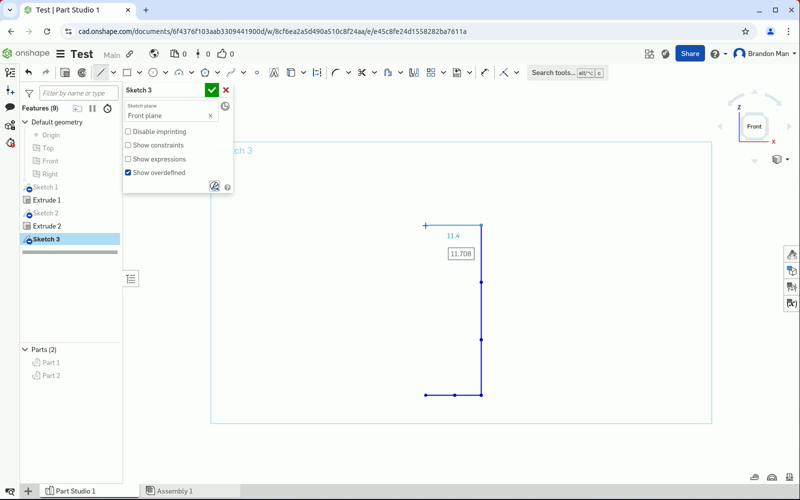
key_up(shift)
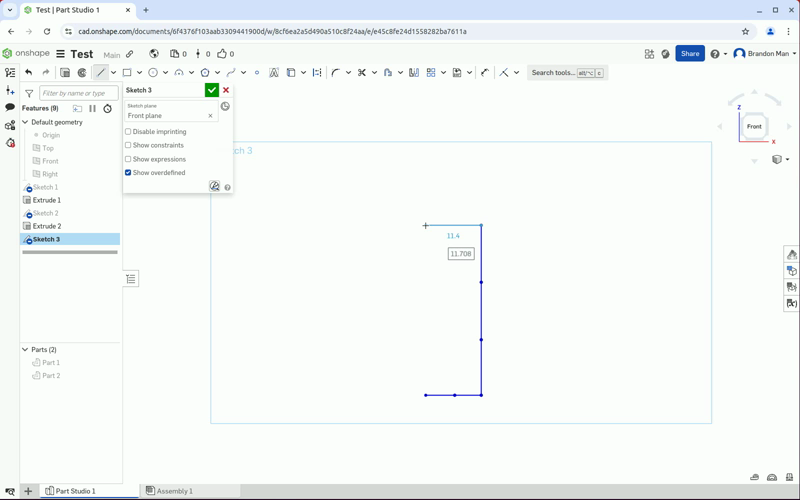
key_down(shift)
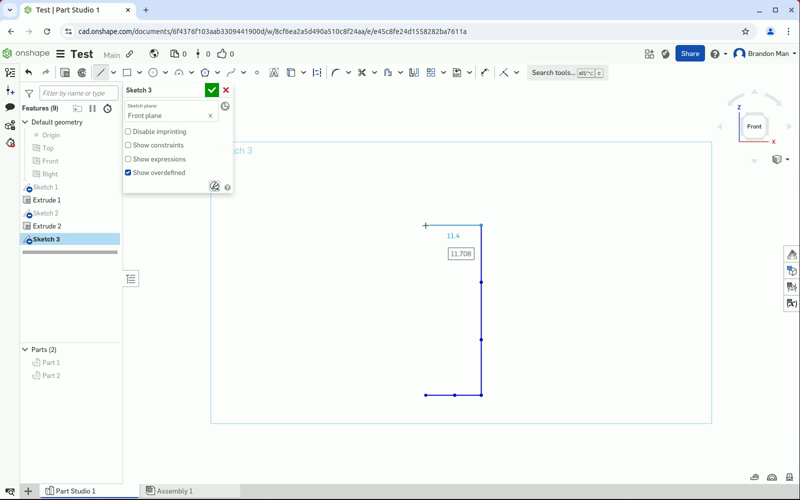
mouse_move(455, 225)
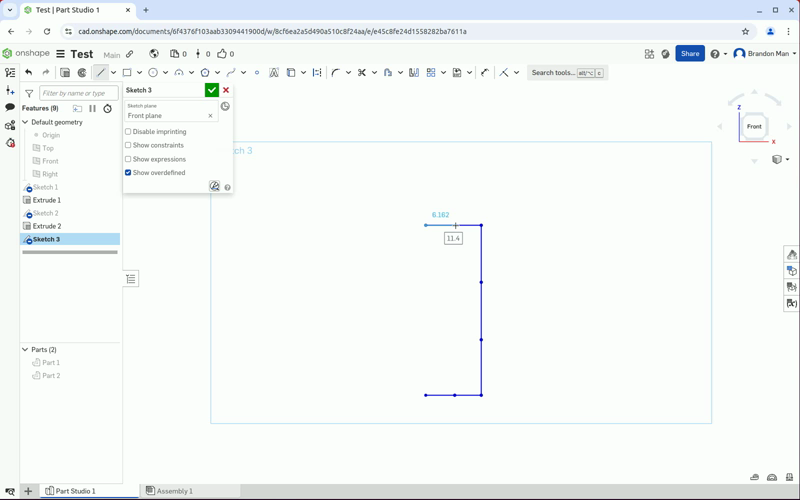
mouse_move(425, 282)
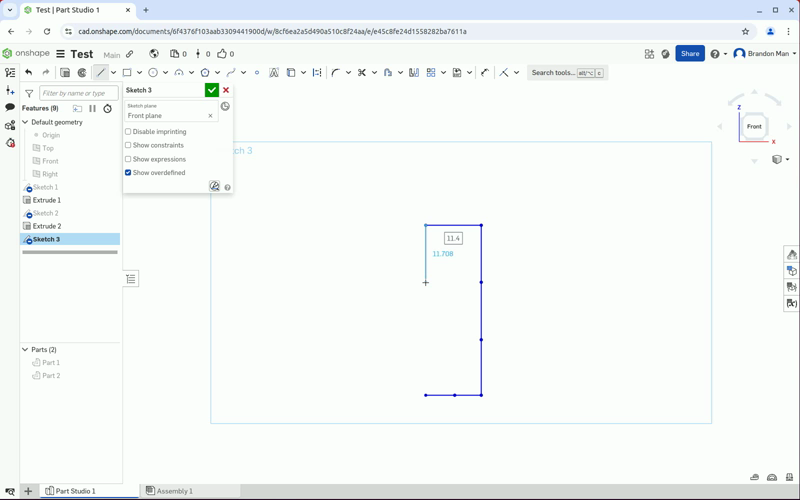
click(425, 282)
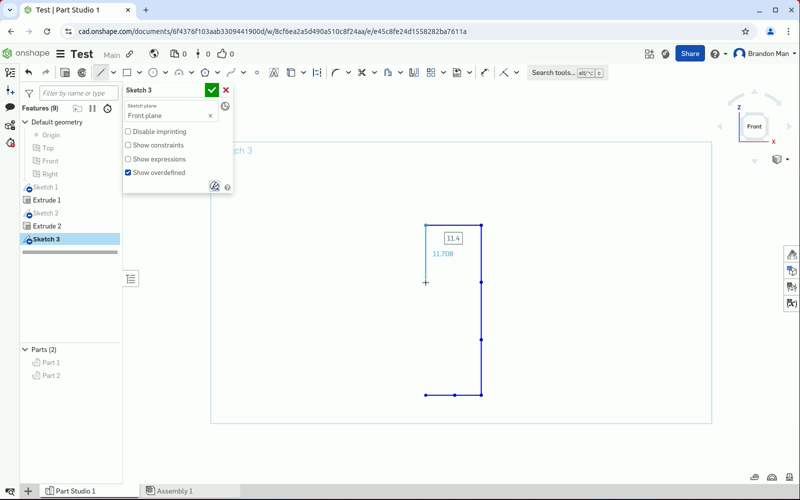
key_up(shift)
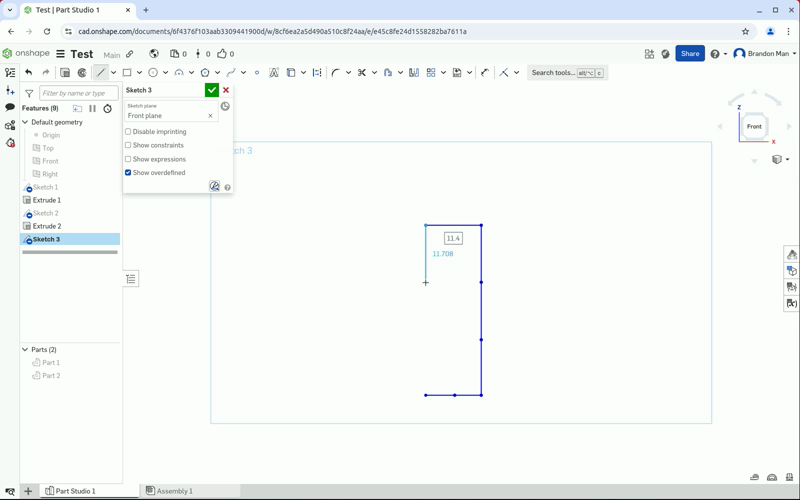
key_down(shift)
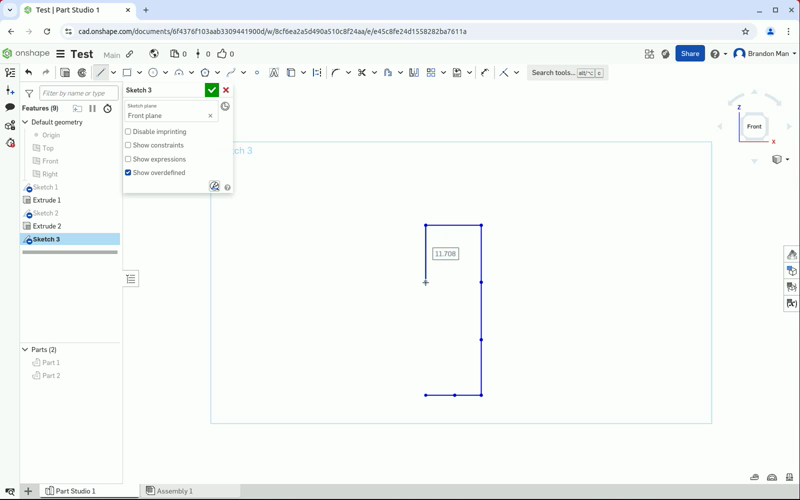
mouse_move(455, 282)
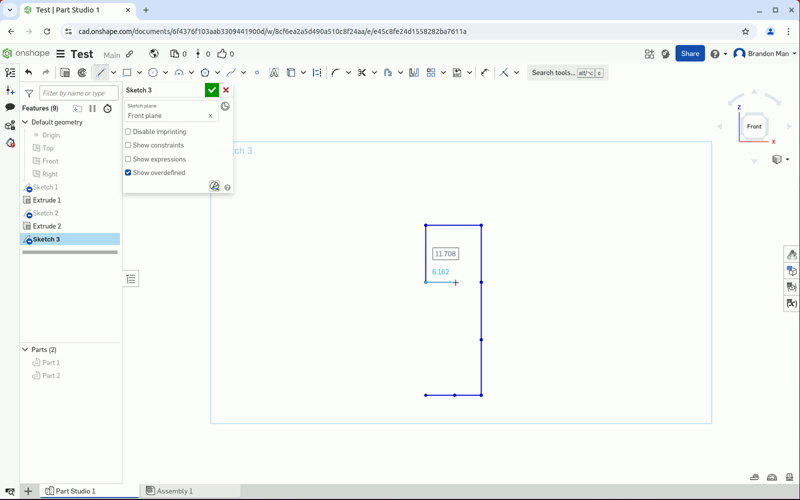
mouse_move(425, 339)
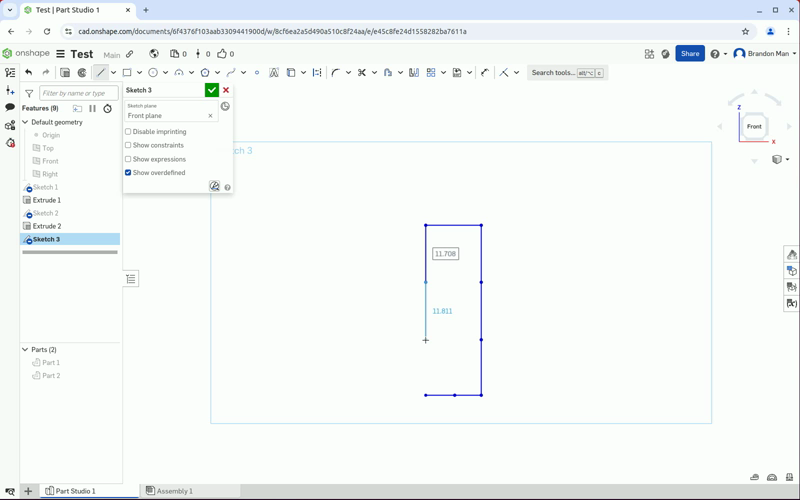
click(425, 339)
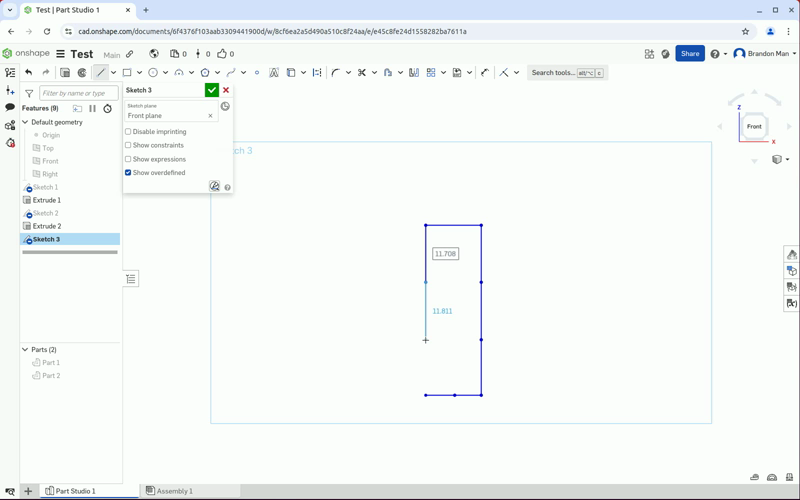
key_up(shift)
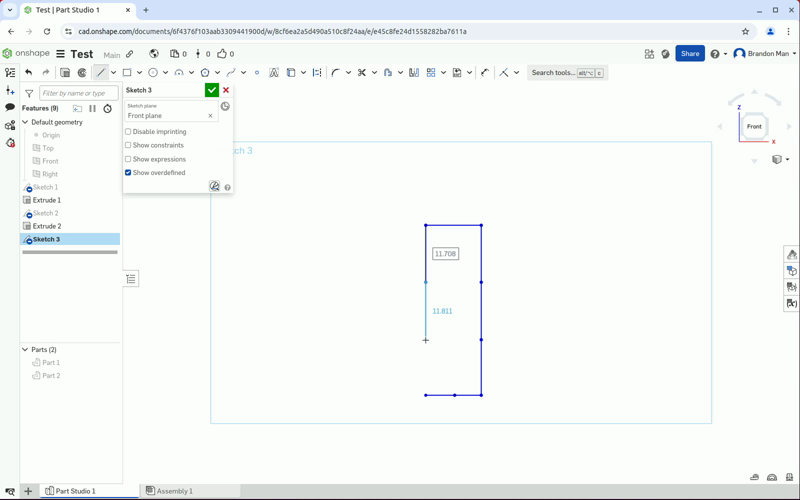
mouse_move(455, 339)
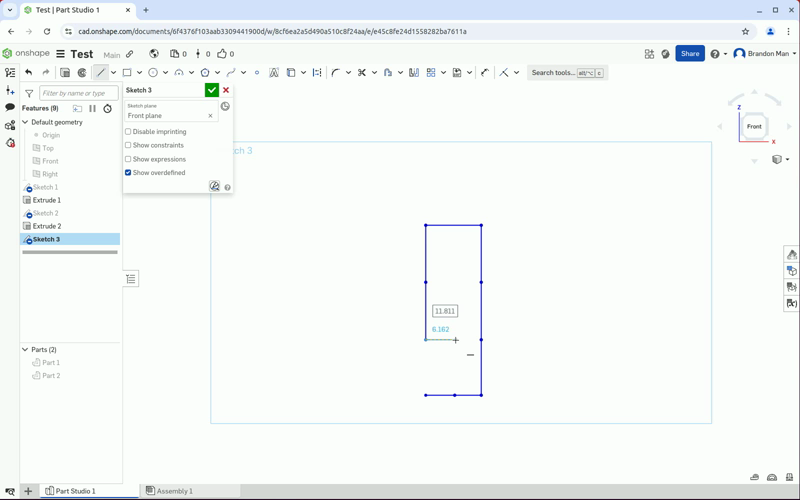
key_down(shift)
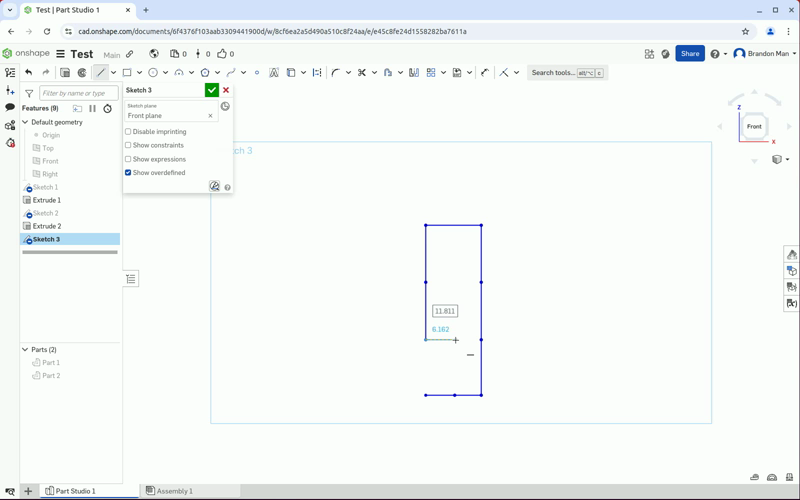
mouse_move(425, 395)
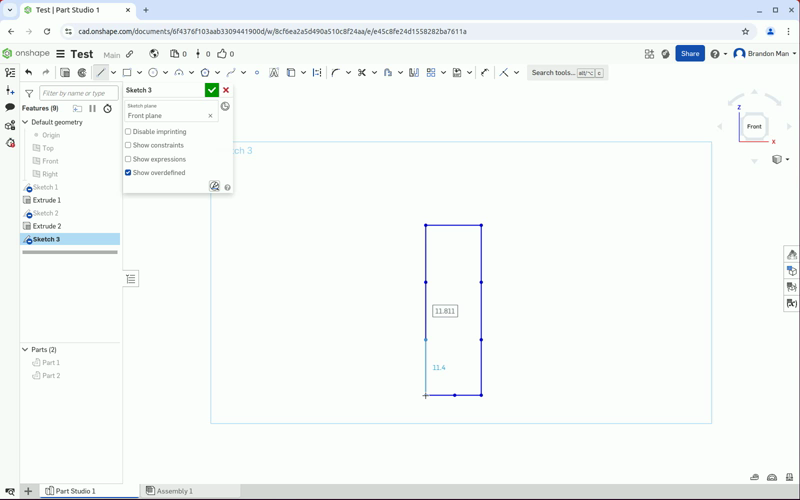
key_up(shift)
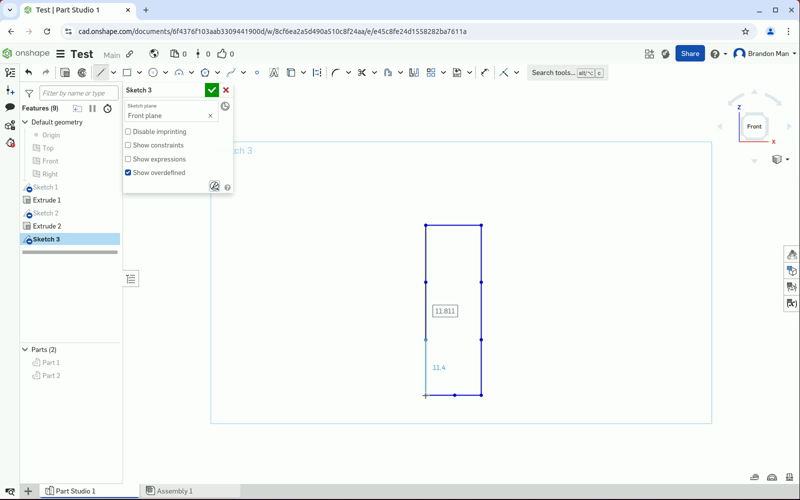
click(425, 395)
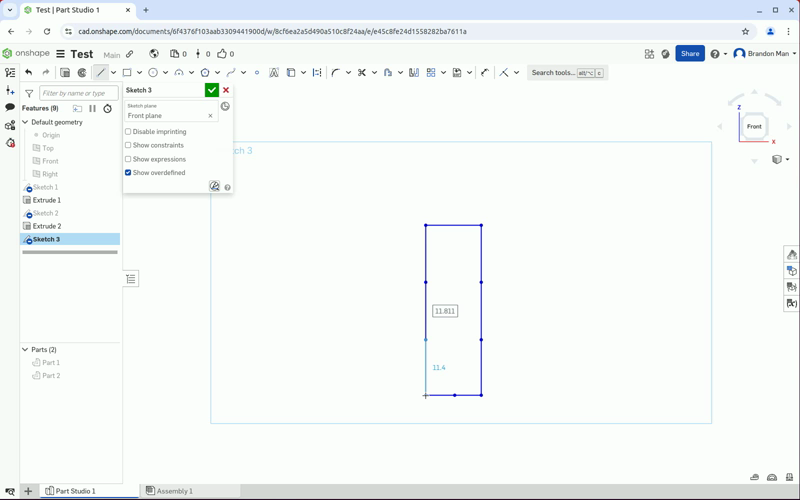
key(esc)
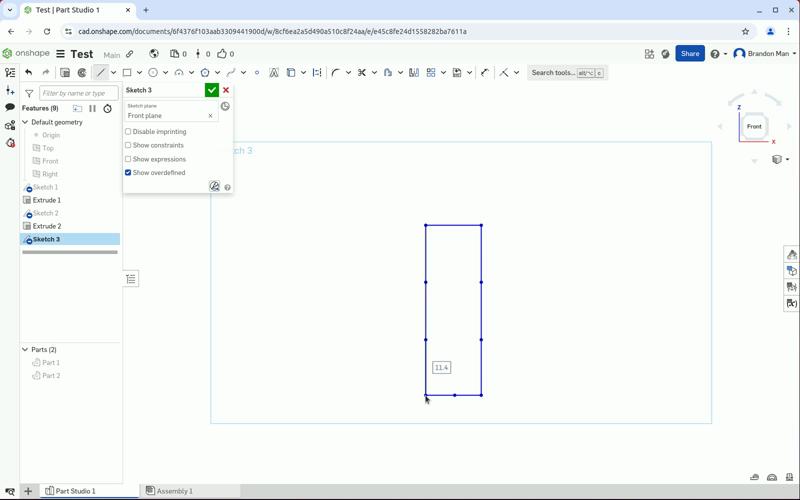
mouse_move(469, 246)
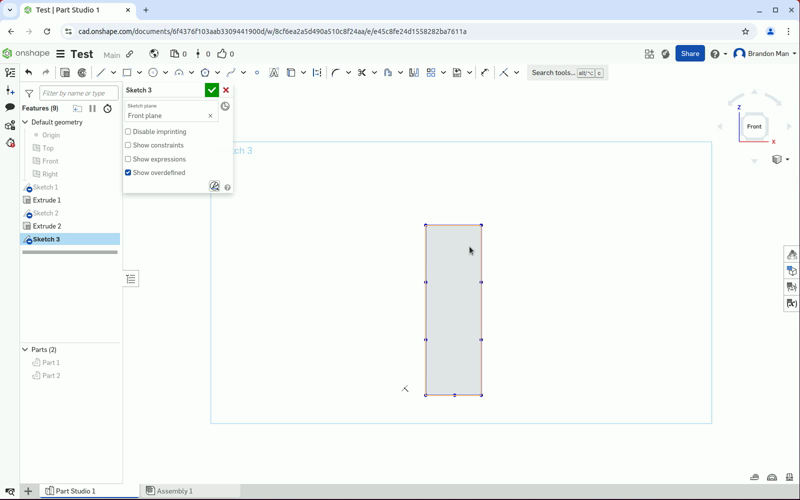
click(469, 246)
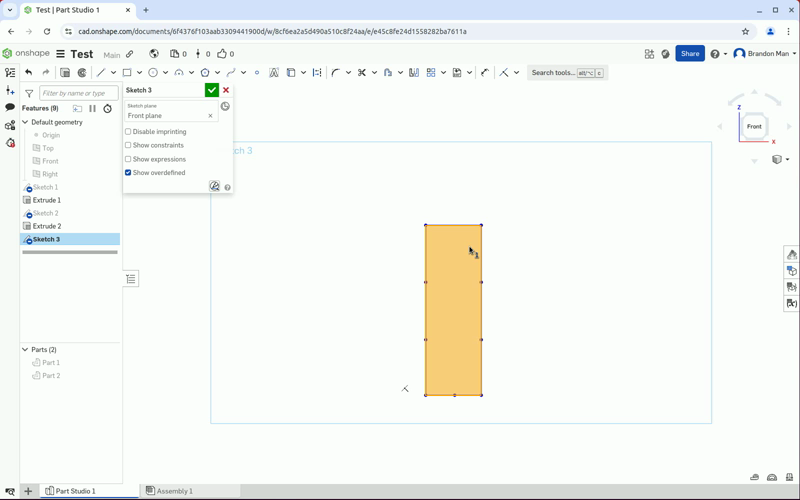
mouse_move(73, 352)
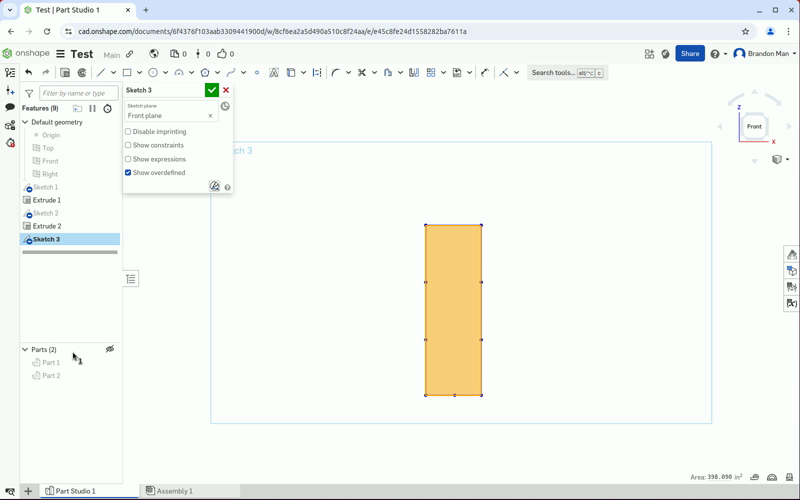
key(shift+y)
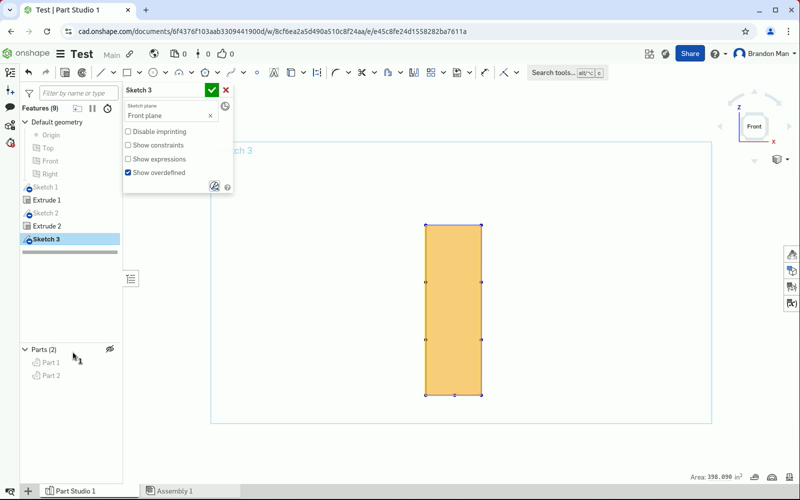
key(shift+e)
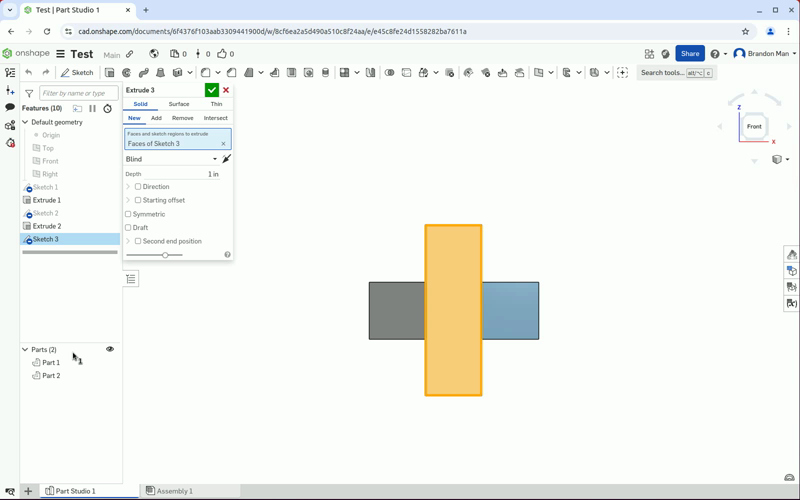
mouse_move(143, 106)
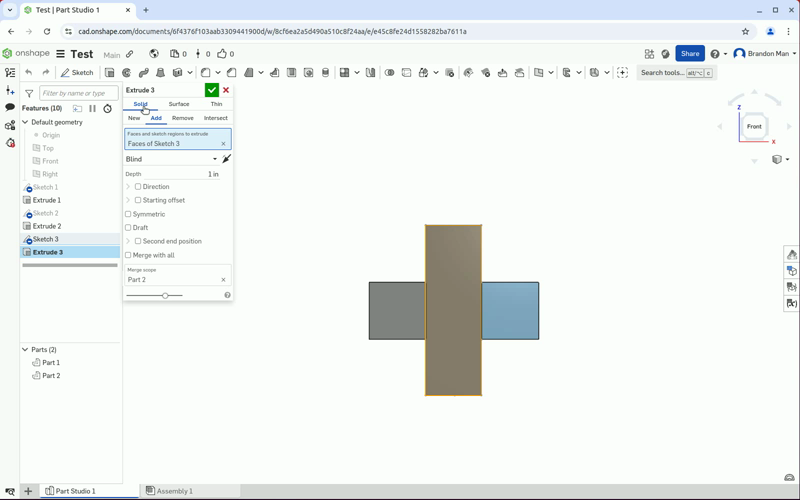
click(143, 106)
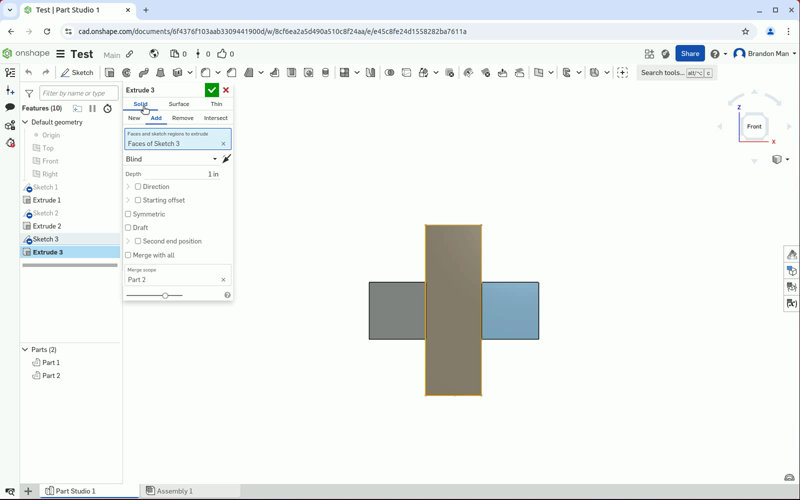
mouse_move(137, 120)
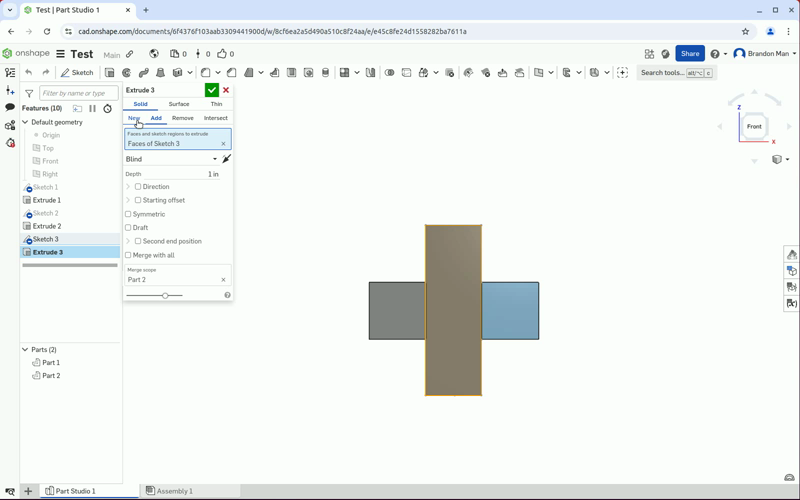
click(137, 120)
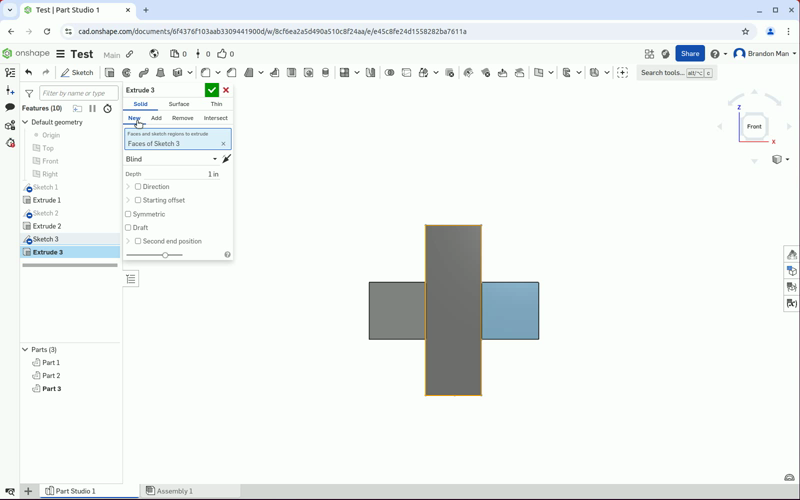
key(tab, 4)
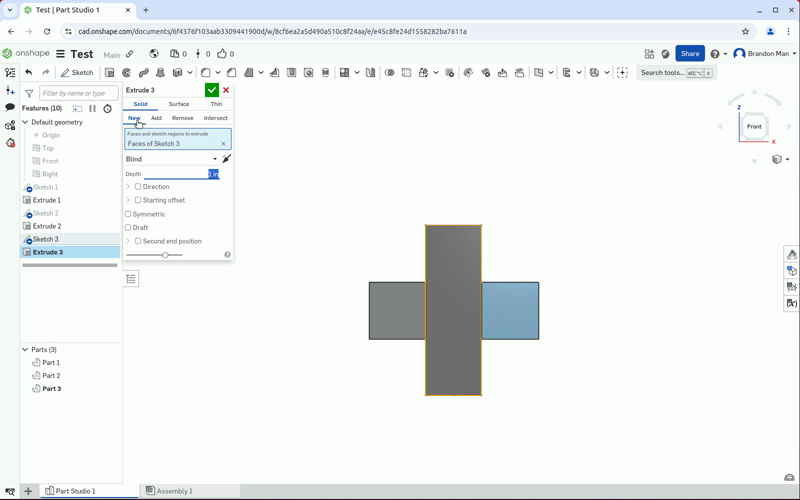
text(11.554)
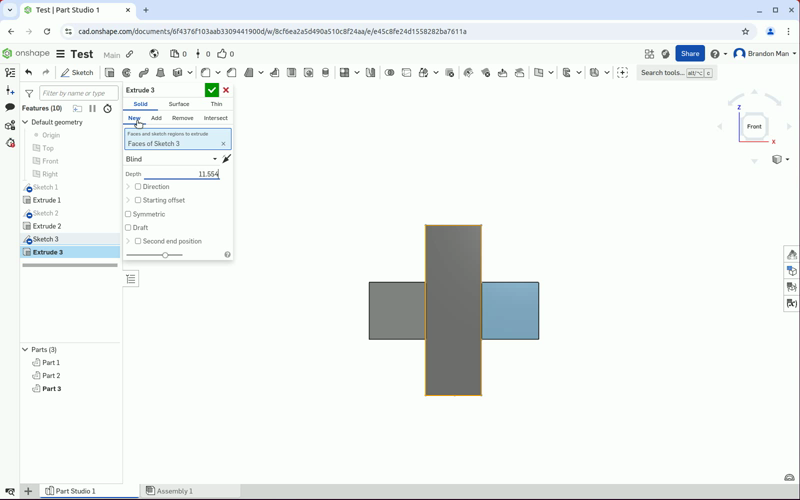
key(enter)
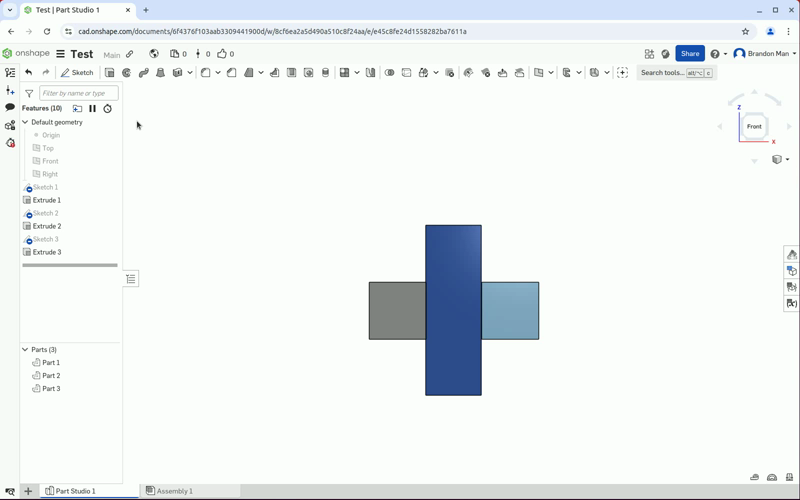
key(shift+h)
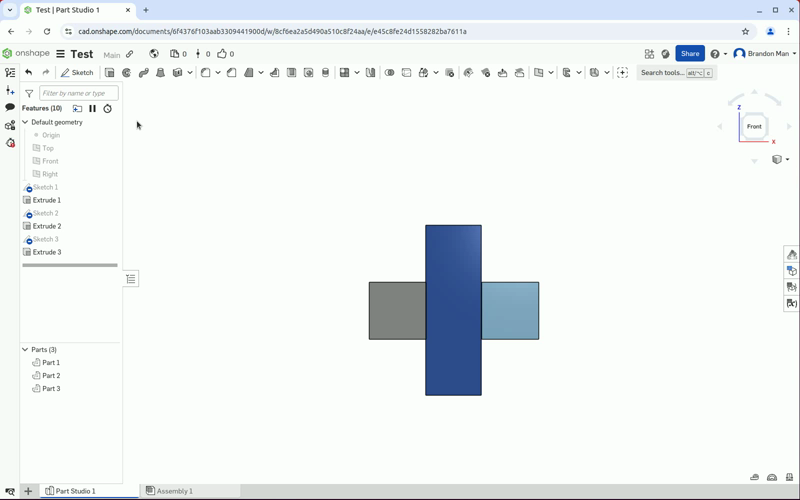
key(shift+h)
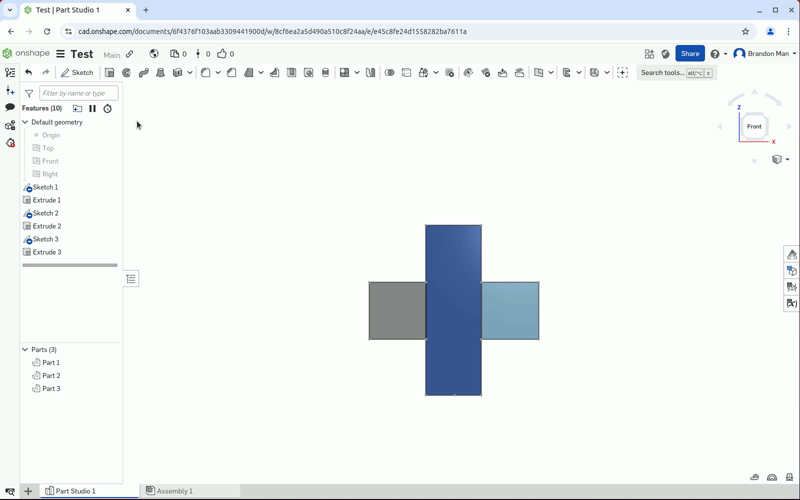
key(shift+7)
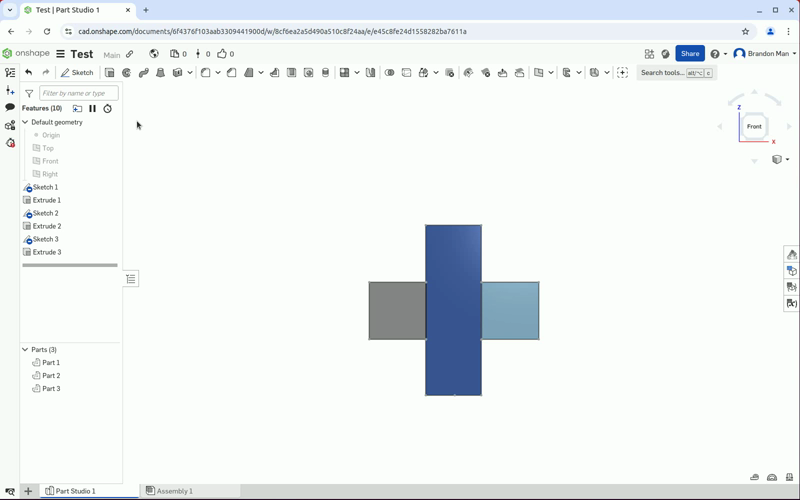
key(left, 2)
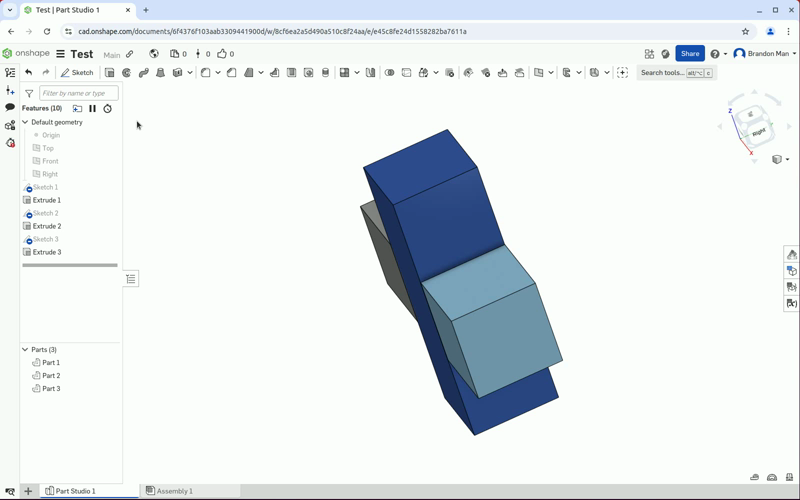
key(down, 2)
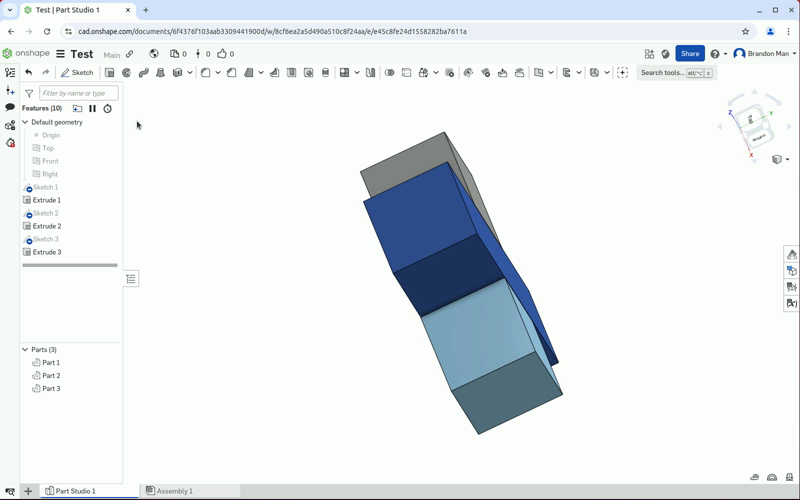
key(up, 2)
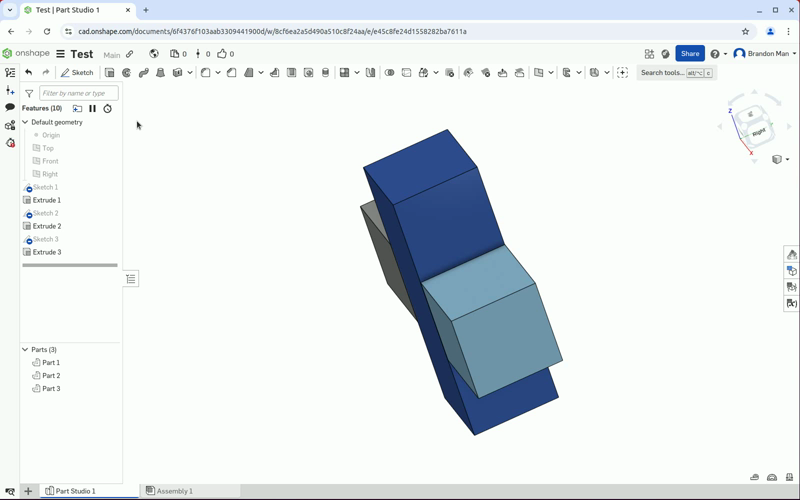
key(right, 2)
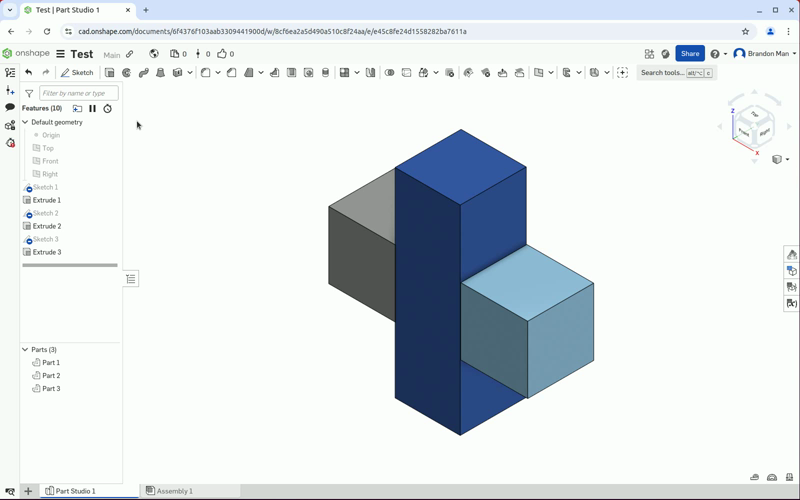
mouse_move(73, 189)
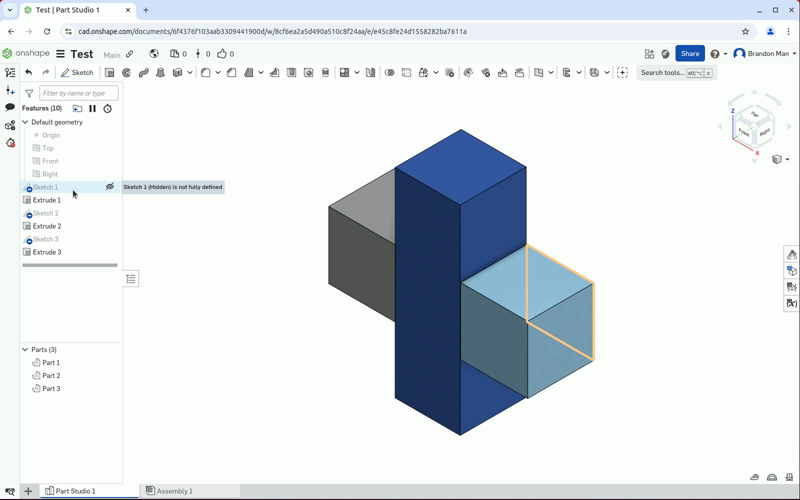
click(73, 189)